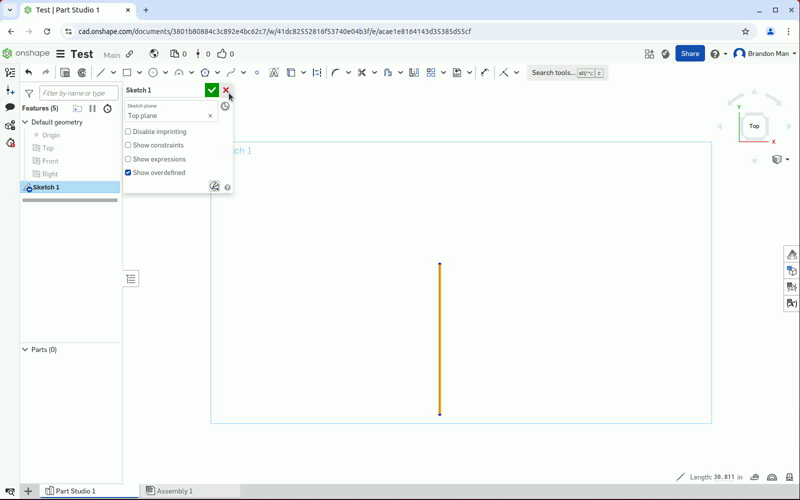
key(shift+h)
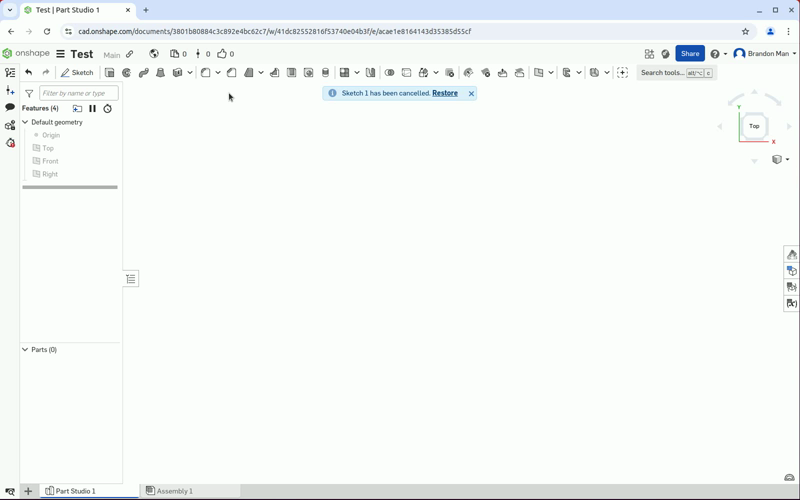
mouse_move(73, 352)
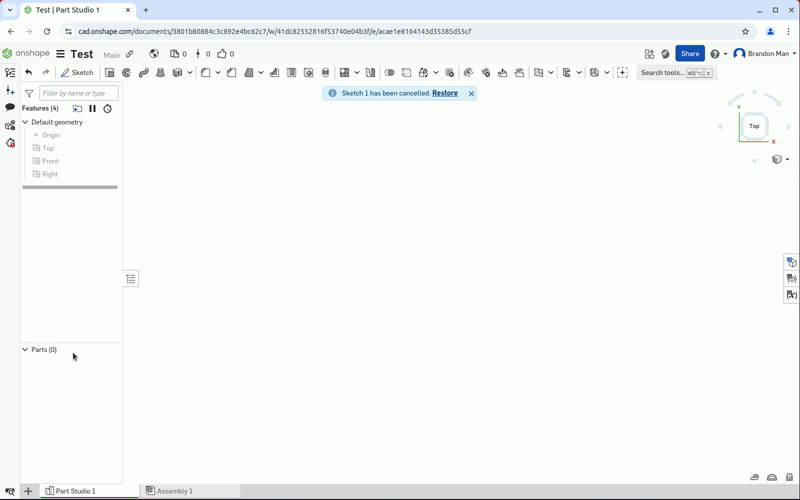
key(y)
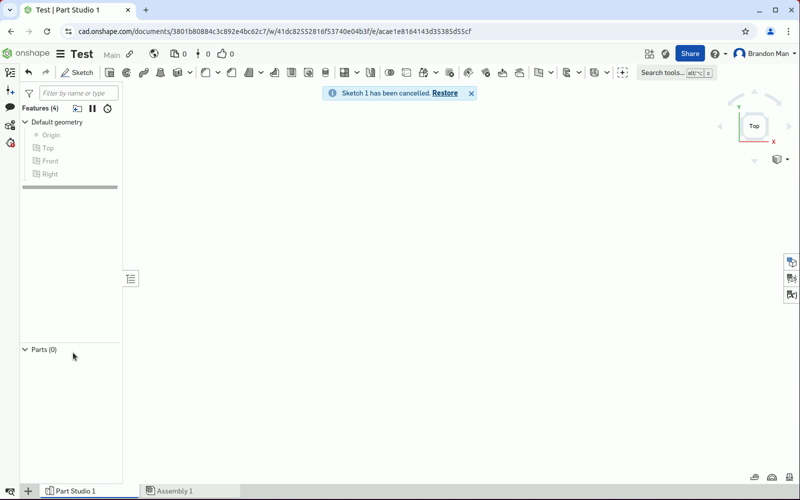
key(shift+p)
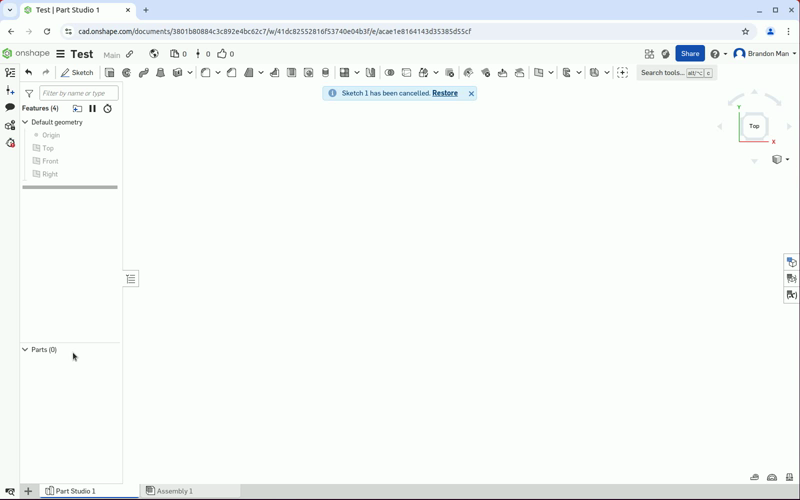
key(space)
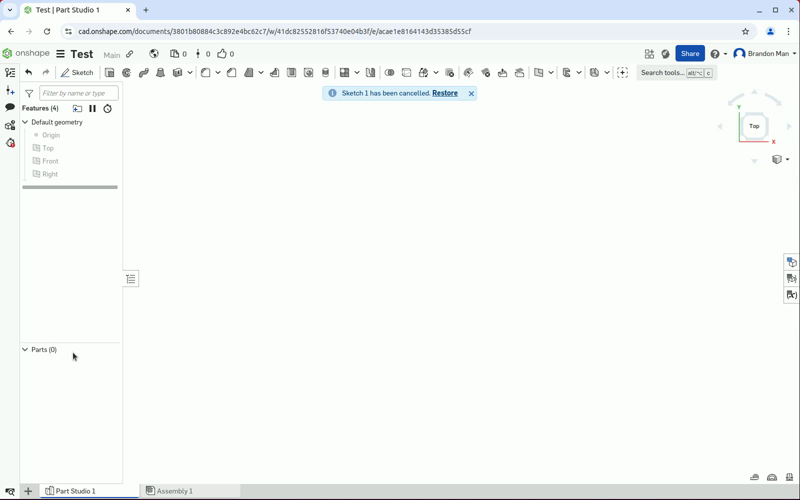
key_down(shift)
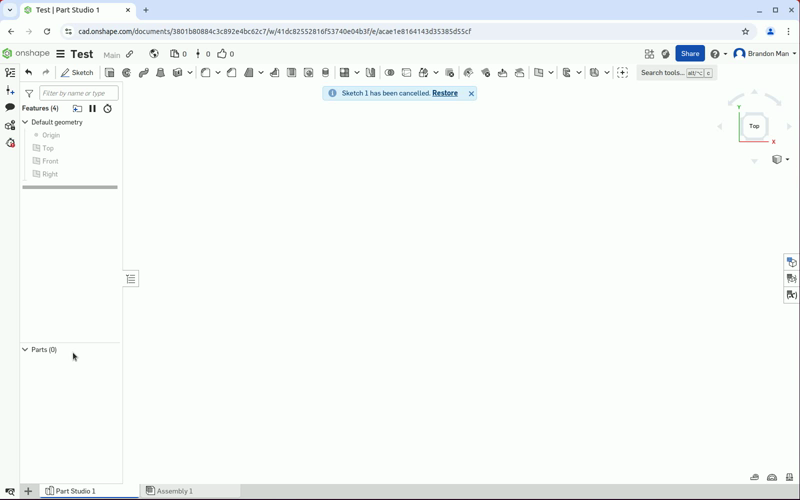
key(up)
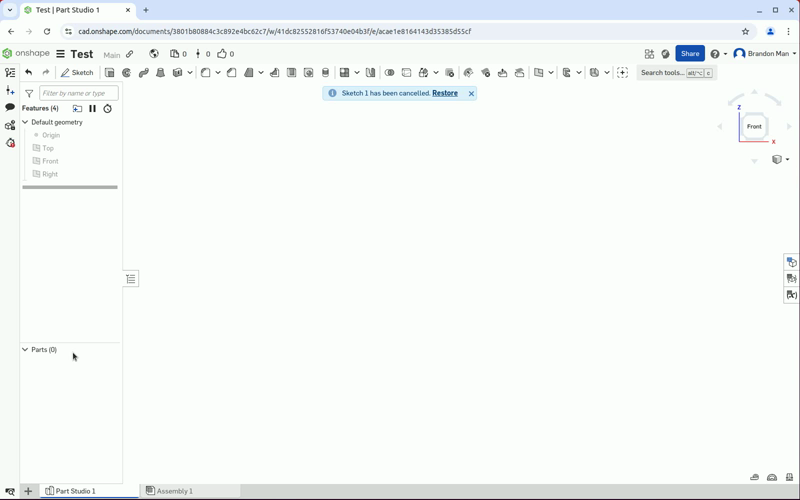
key_up(shift)
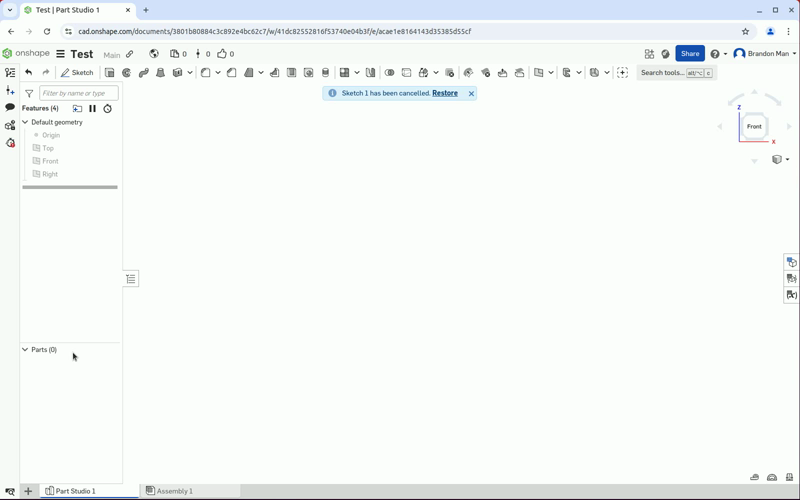
mouse_move(73, 352)
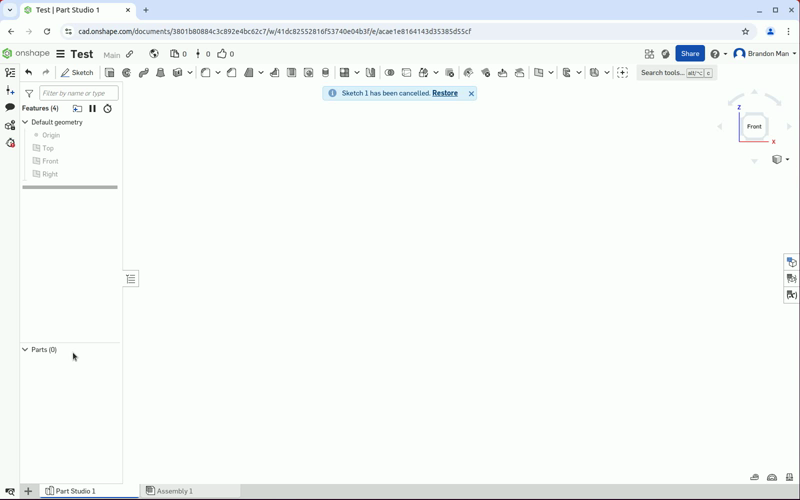
key(shift+y)
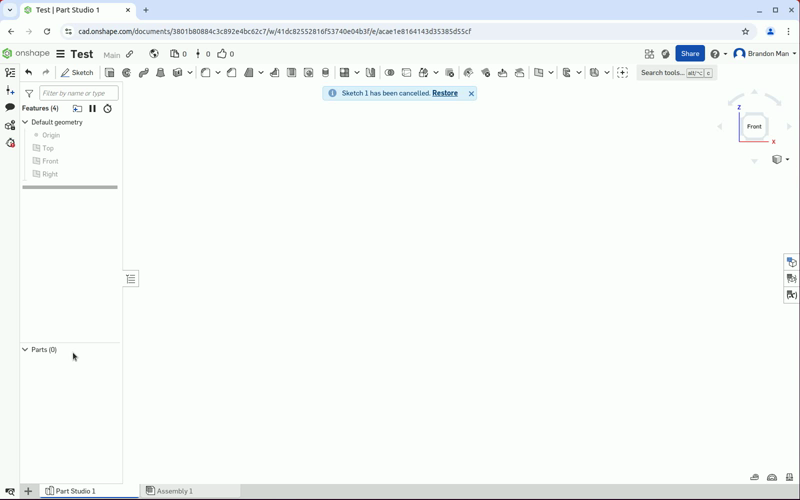
key(shift+s)
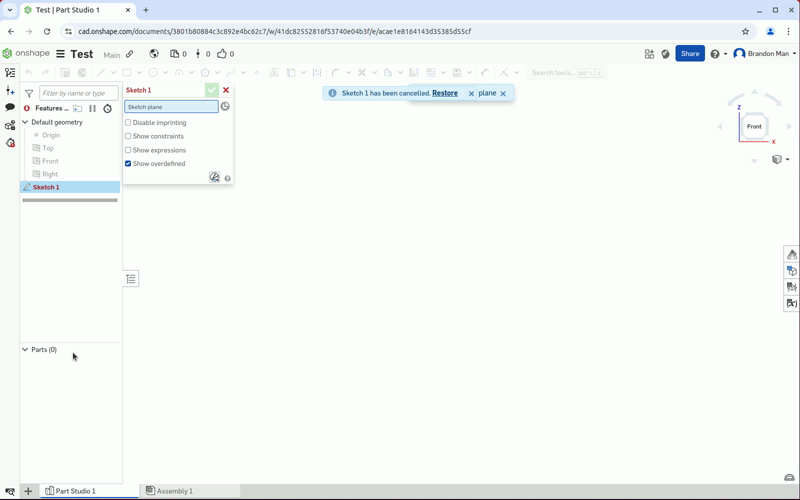
mouse_move(73, 163)
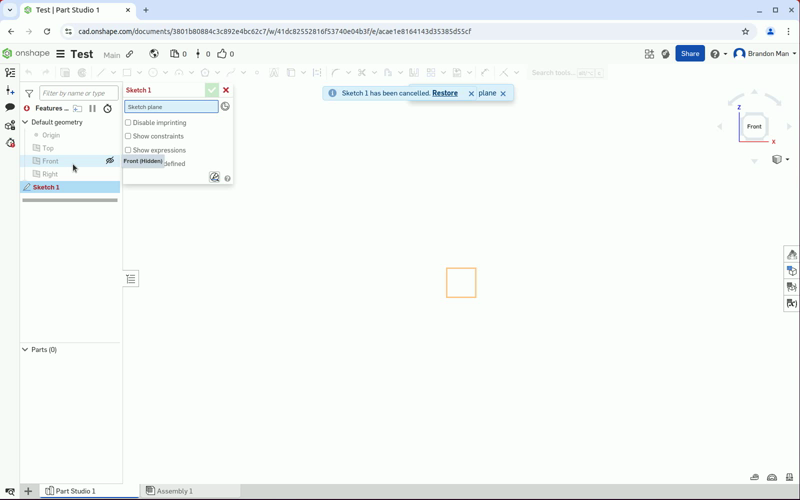
click(73, 163)
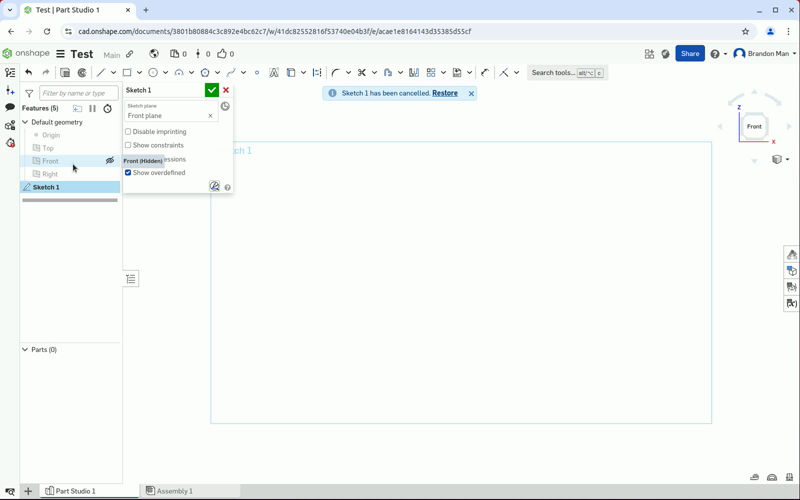
mouse_move(73, 352)
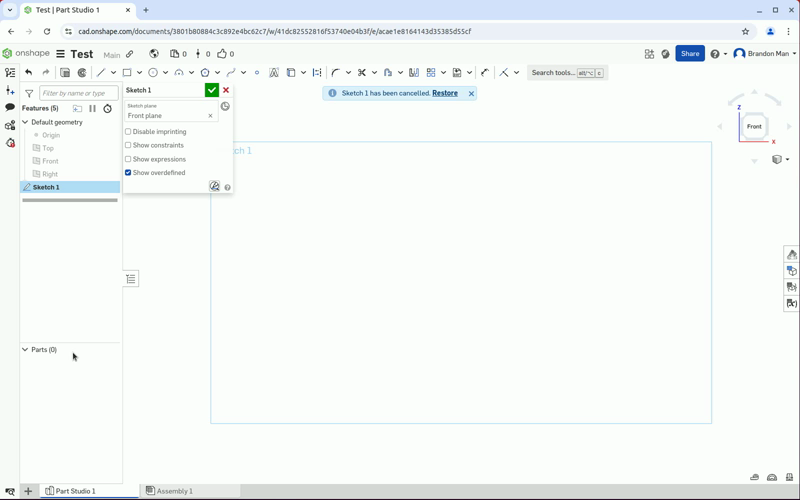
key(y)
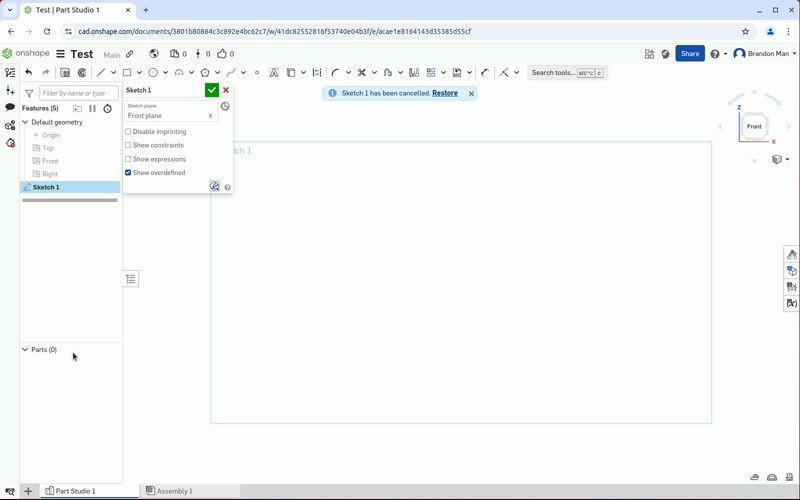
key(c)
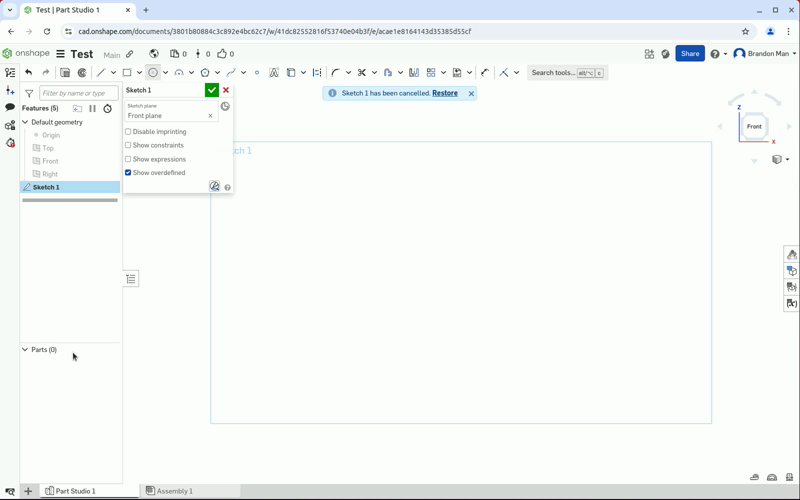
key_down(shift)
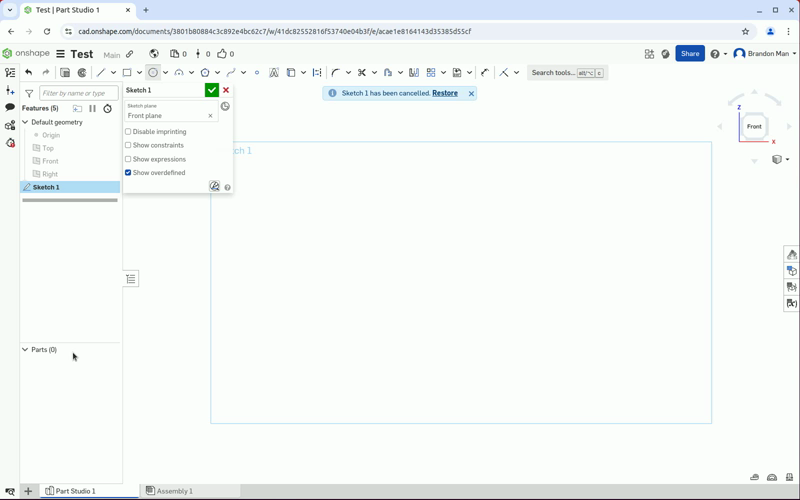
mouse_move(461, 282)
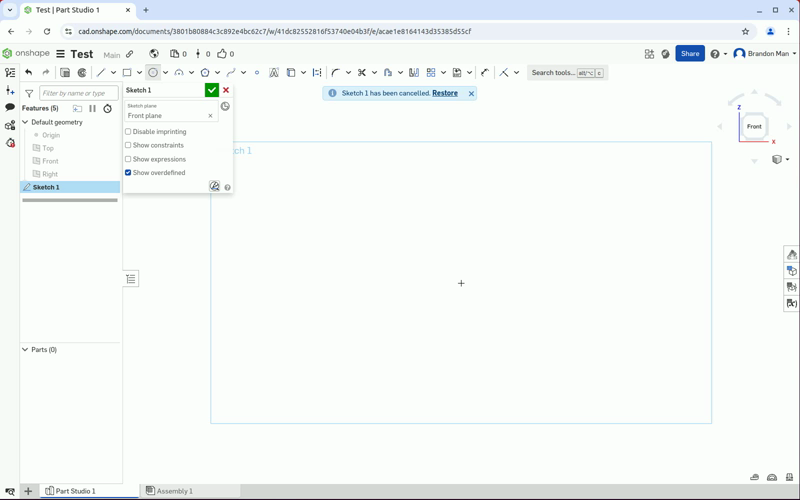
click(461, 282)
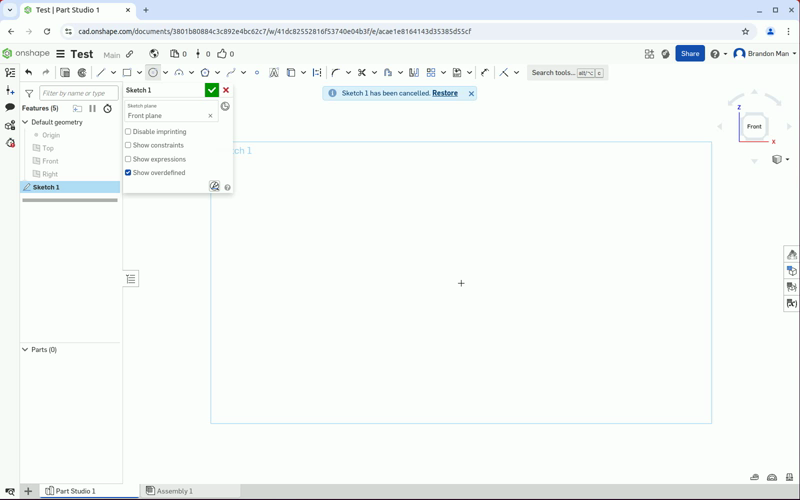
key_up(shift)
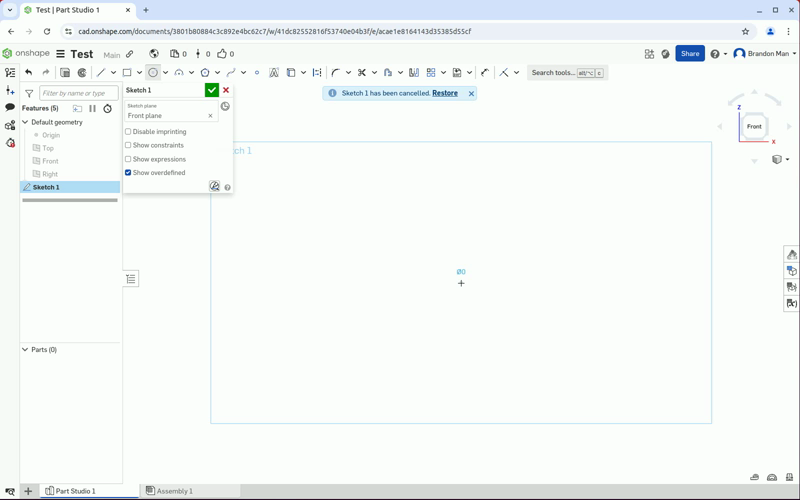
mouse_move(555, 282)
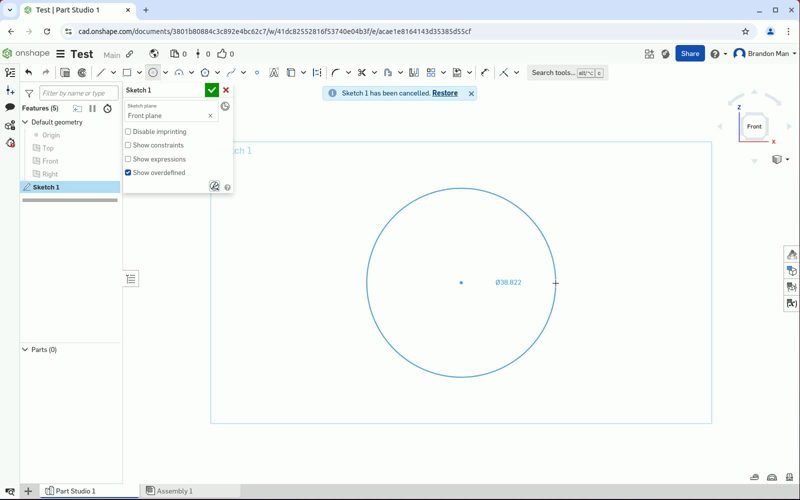
click(555, 282)
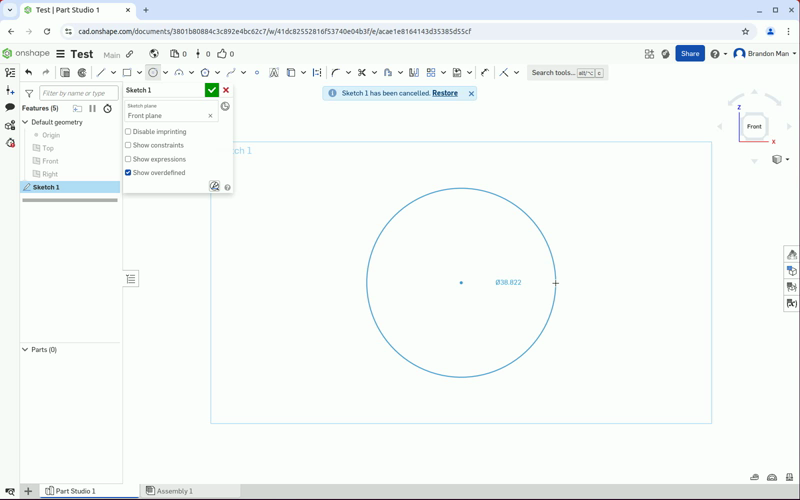
key(esc)
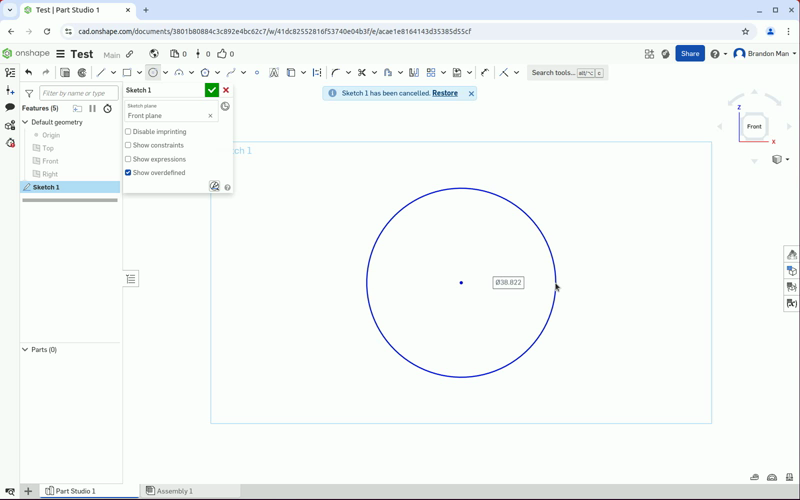
mouse_move(475, 332)
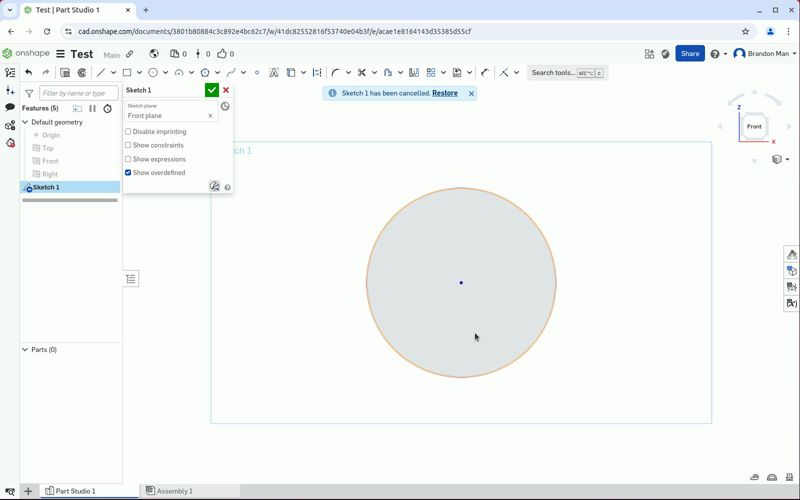
click(475, 332)
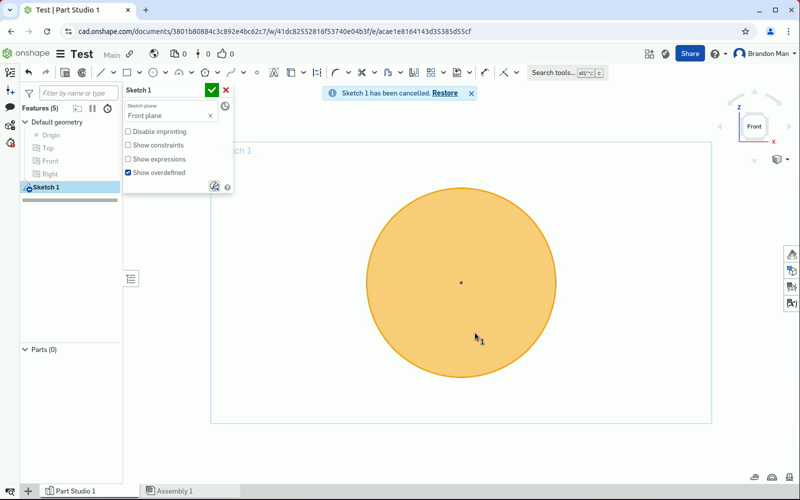
mouse_move(73, 352)
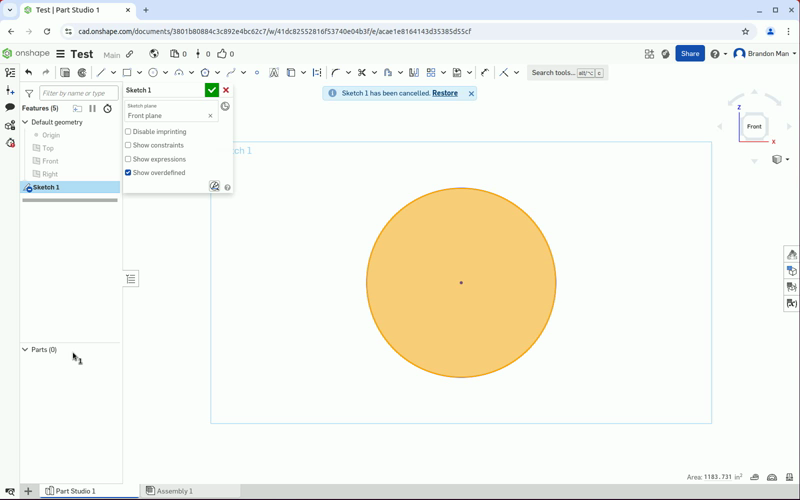
key(shift+y)
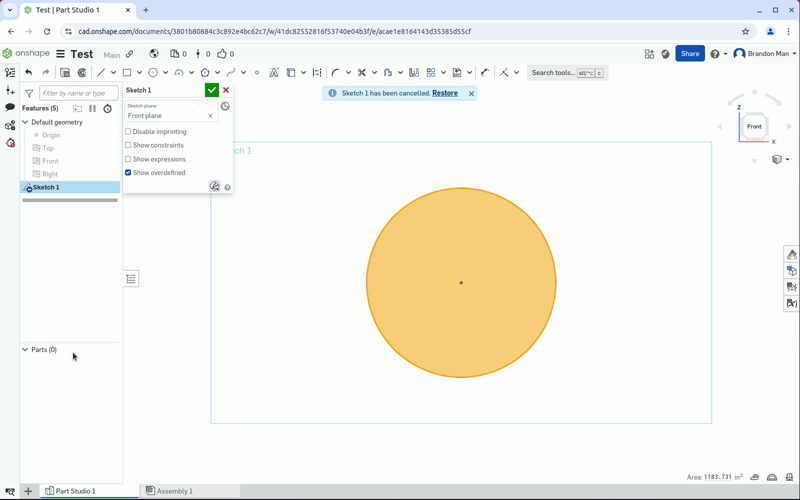
key(shift+e)
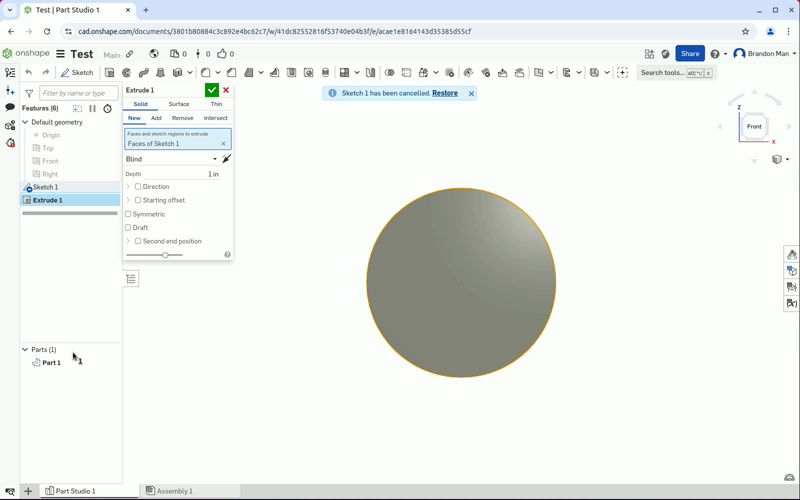
mouse_move(143, 106)
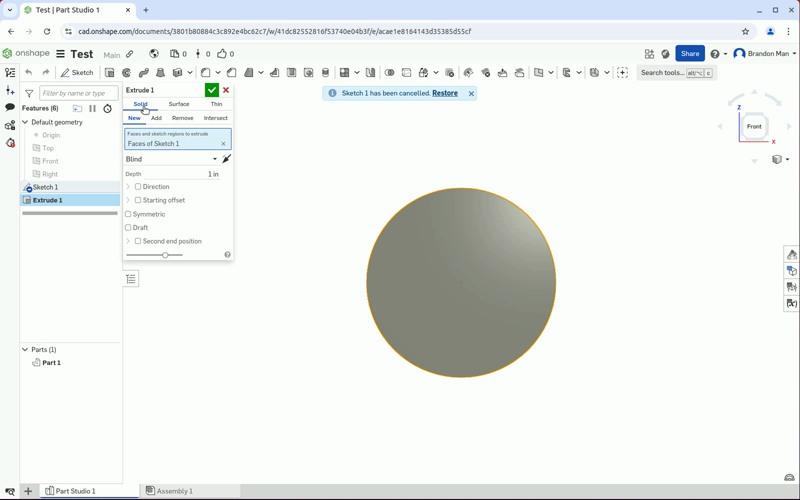
click(143, 106)
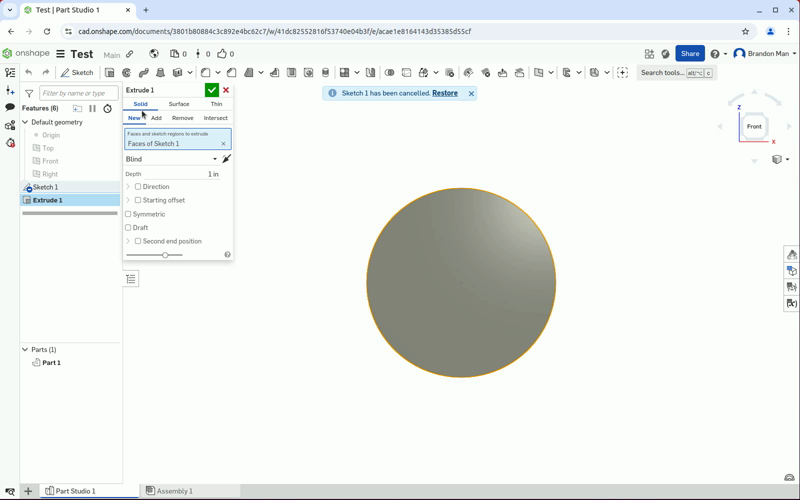
mouse_move(137, 120)
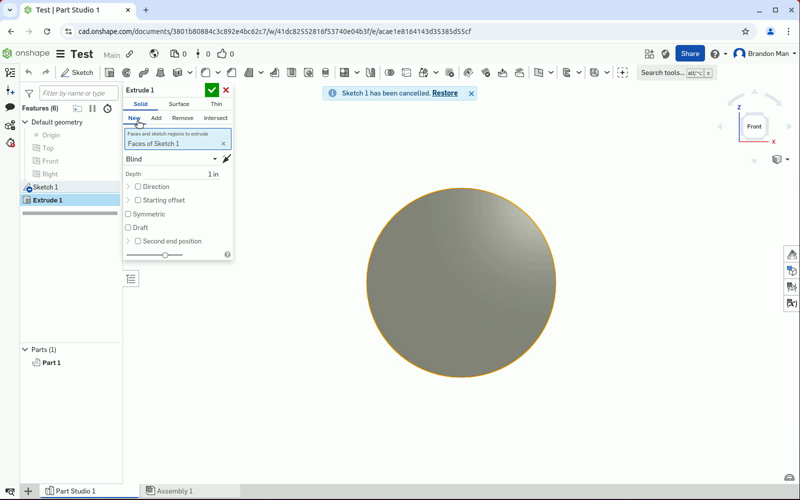
click(137, 120)
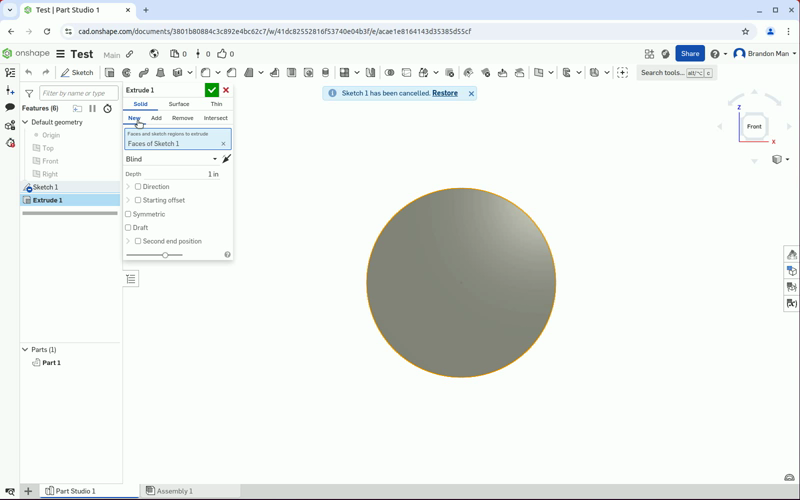
key(tab, 4)
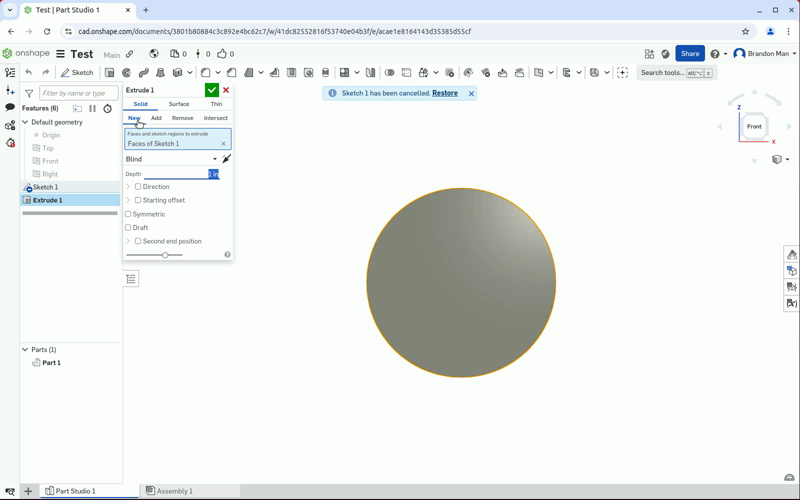
text(23.108)
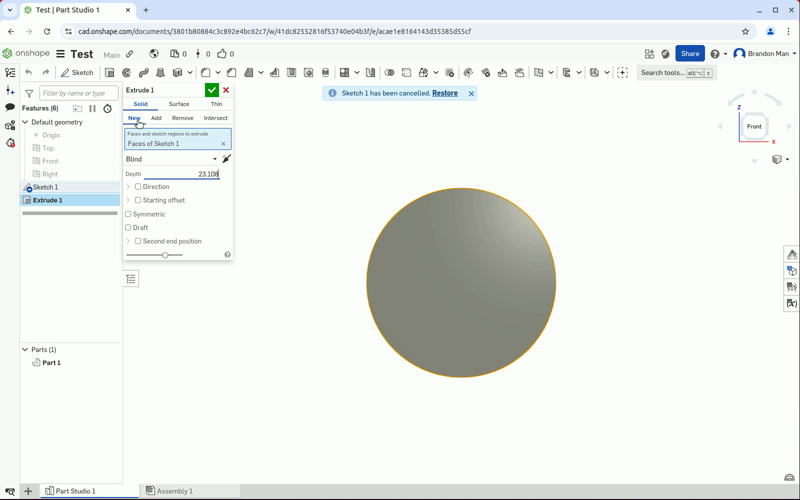
key(enter)
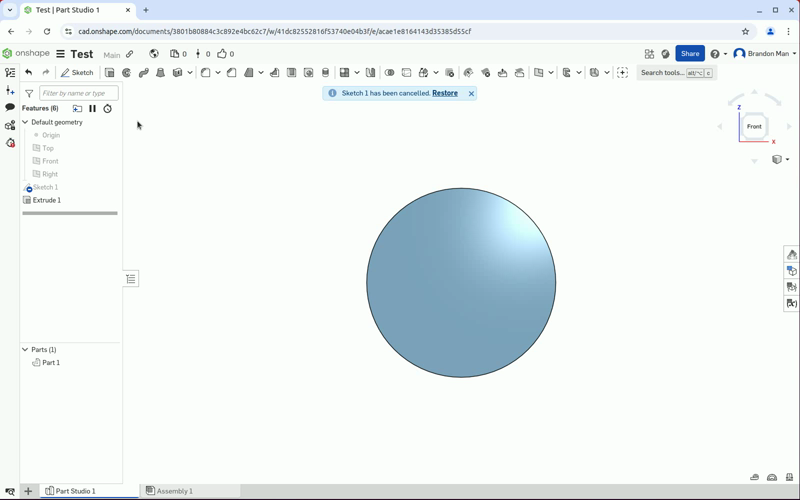
key(shift+h)
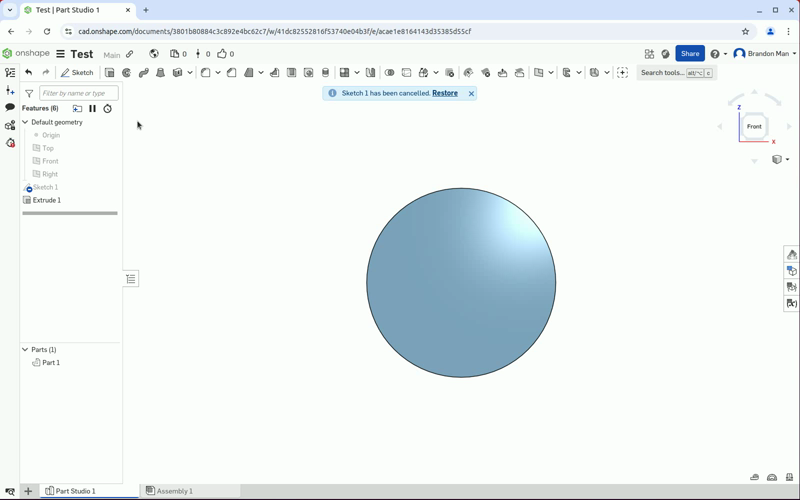
key(shift+h)
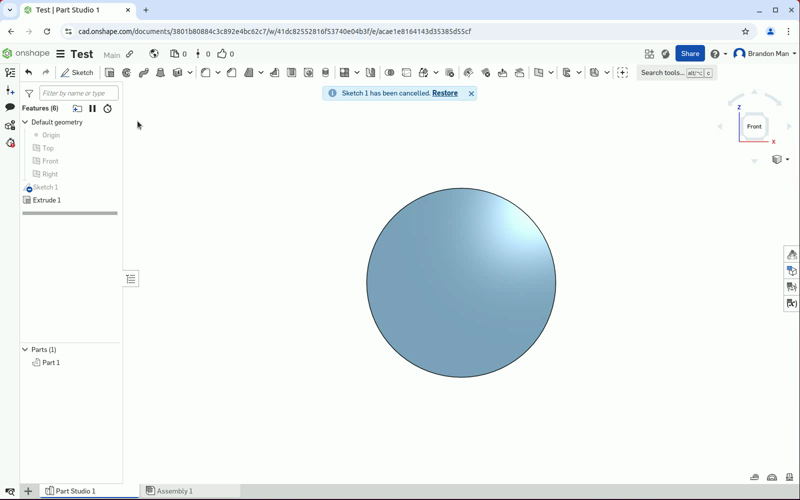
mouse_move(73, 189)
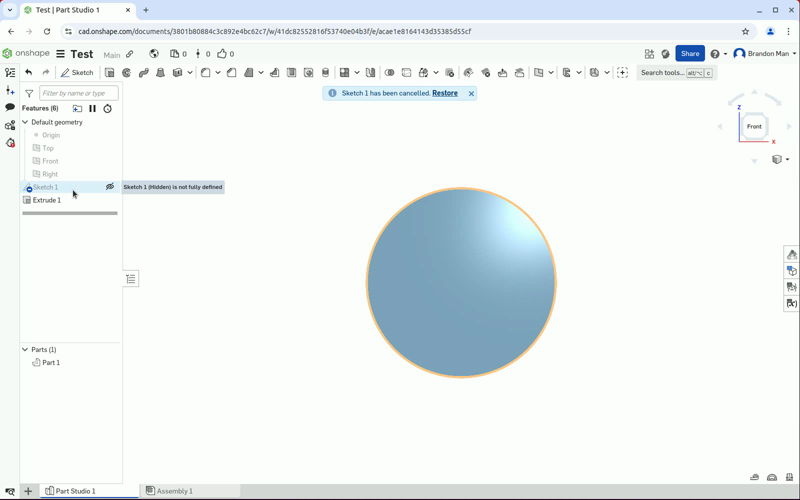
click(73, 189)
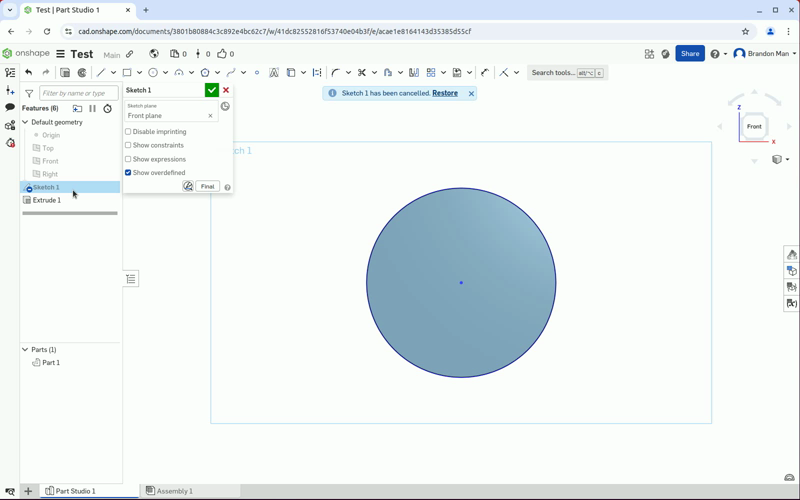
mouse_move(229, 92)
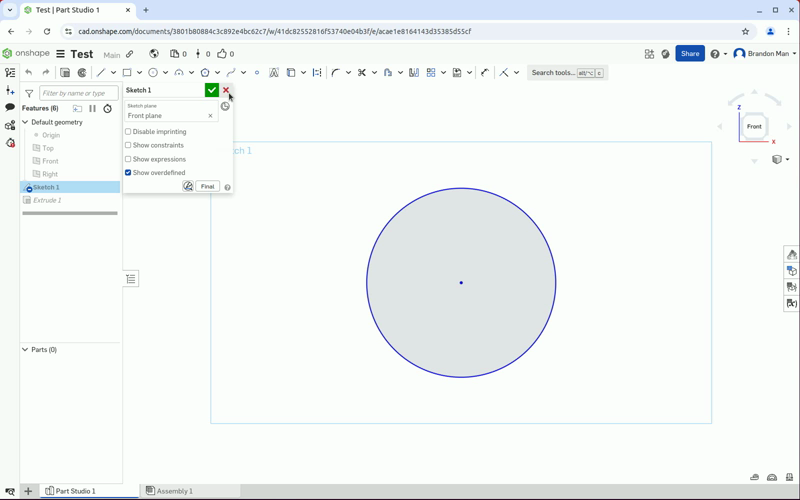
click(229, 92)
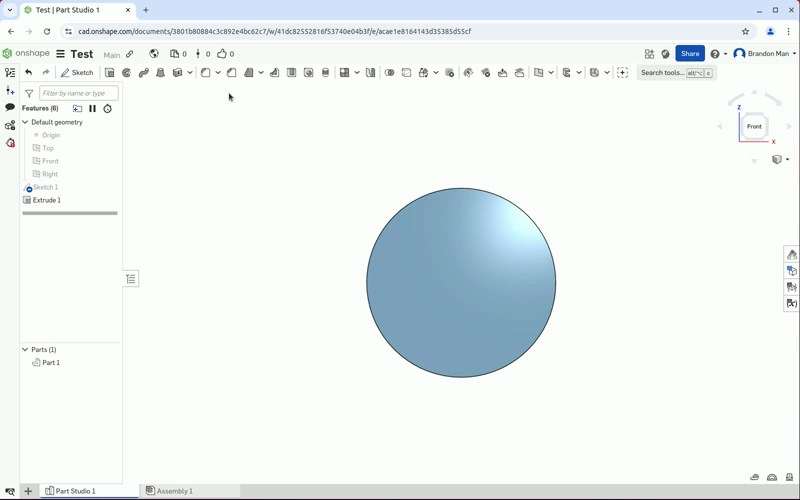
mouse_move(541, 75)
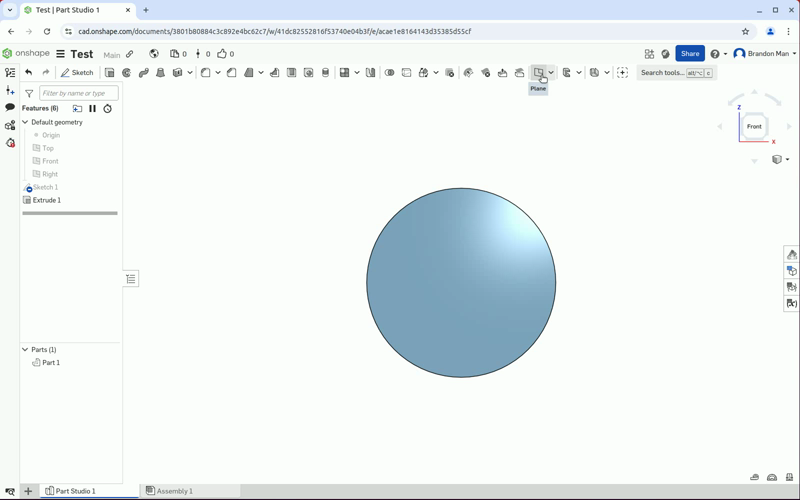
click(541, 75)
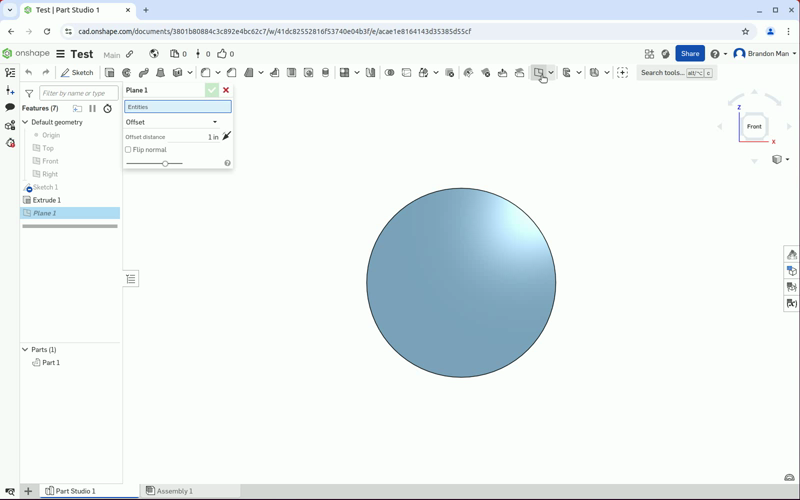
mouse_move(73, 163)
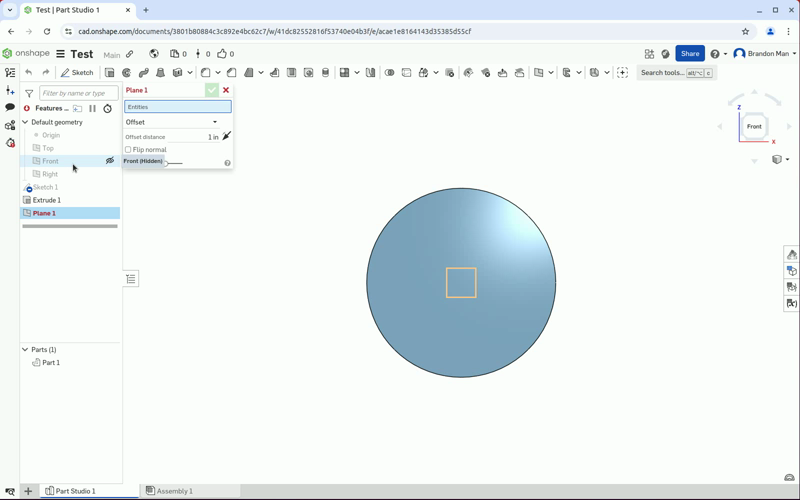
click(73, 163)
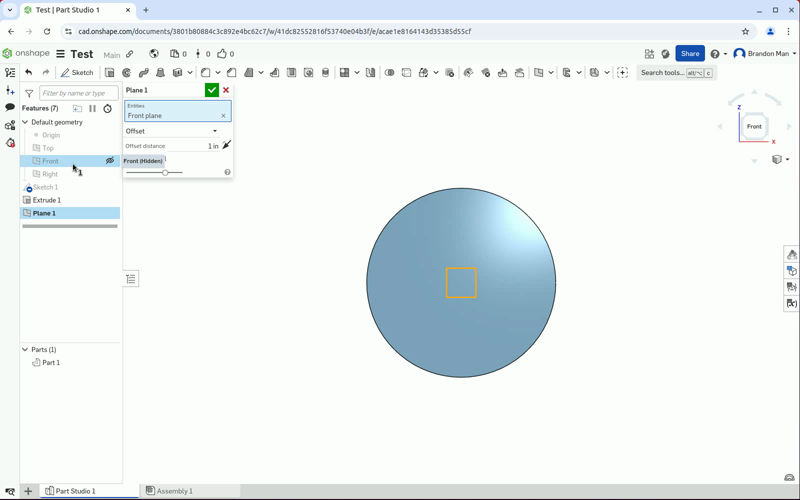
key(tab, 2)
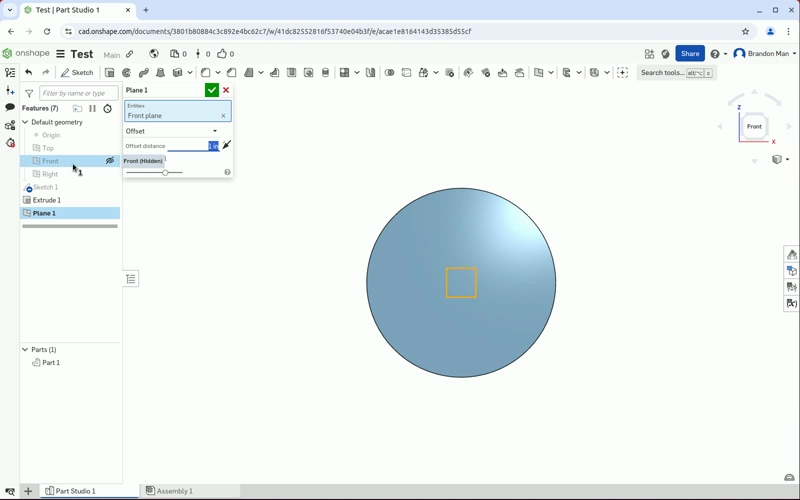
text(23.108)
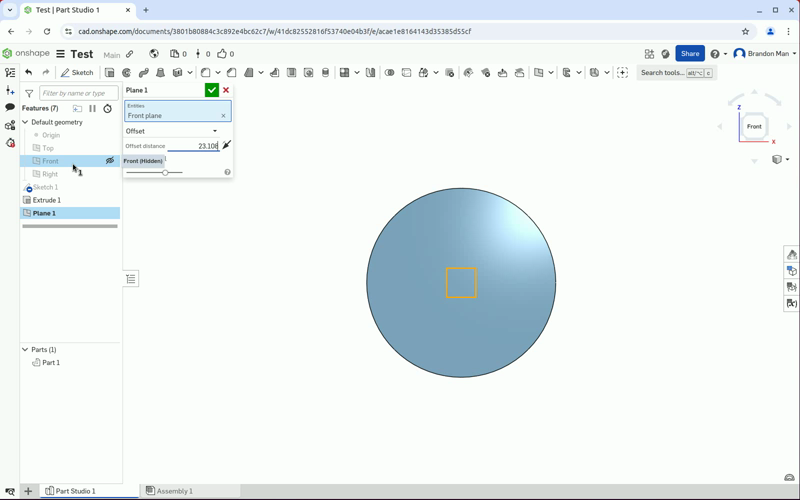
key(enter, 2)
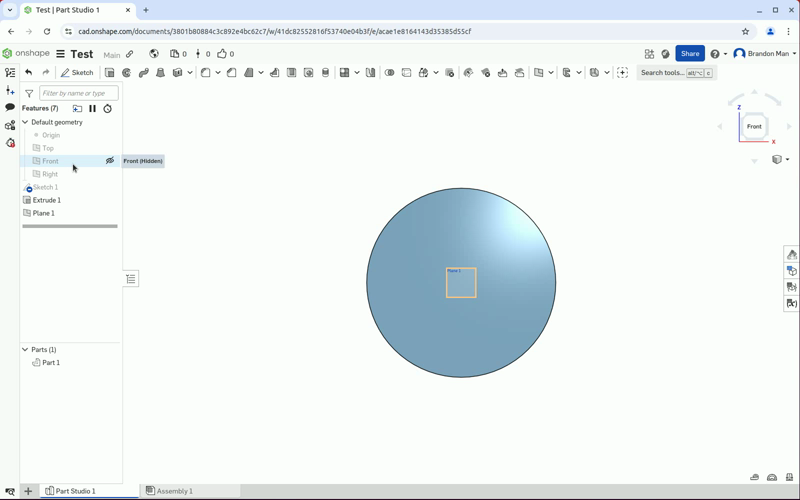
key(shift+s)
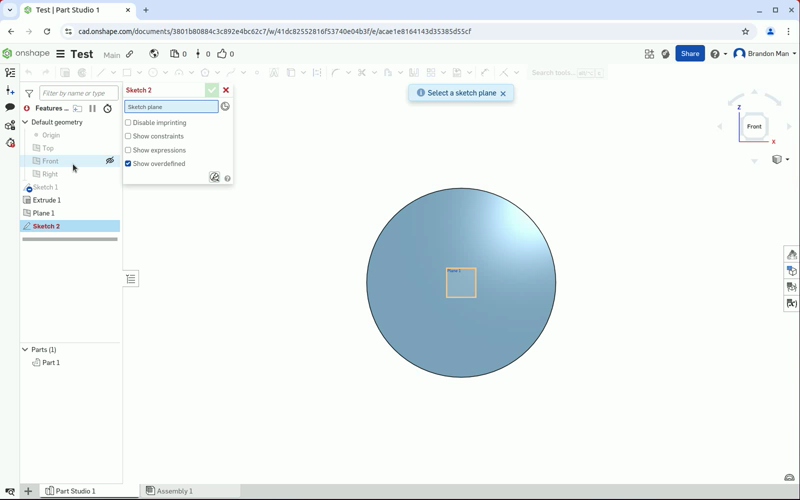
mouse_move(73, 215)
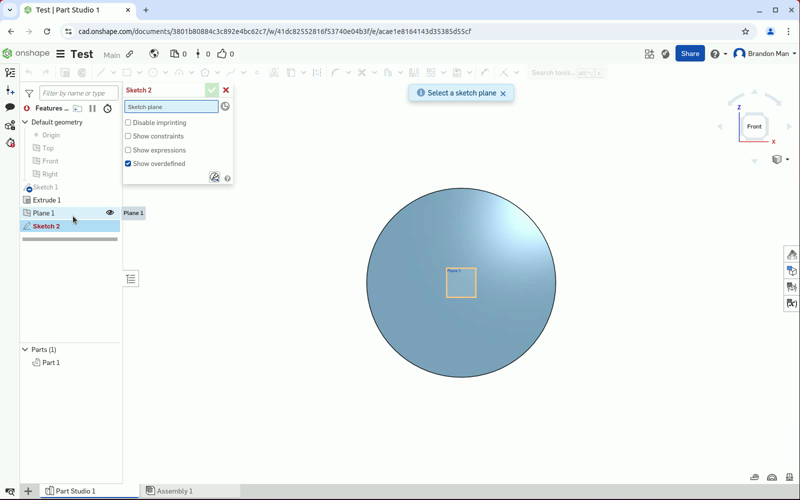
click(73, 215)
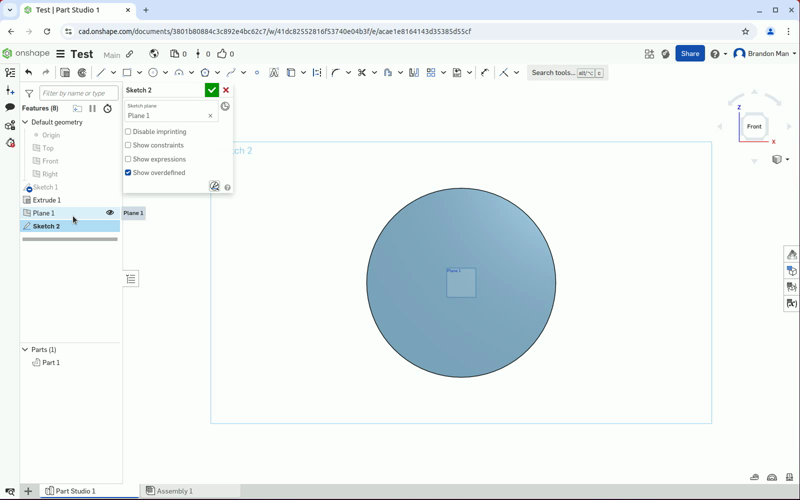
mouse_move(73, 352)
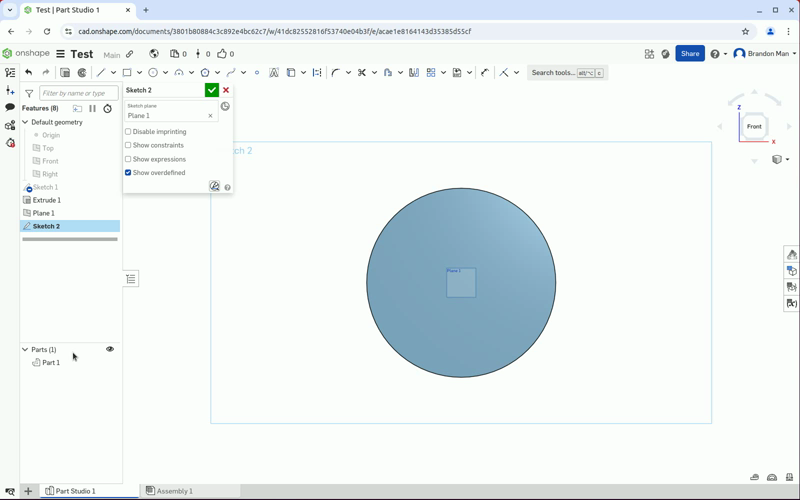
key(y)
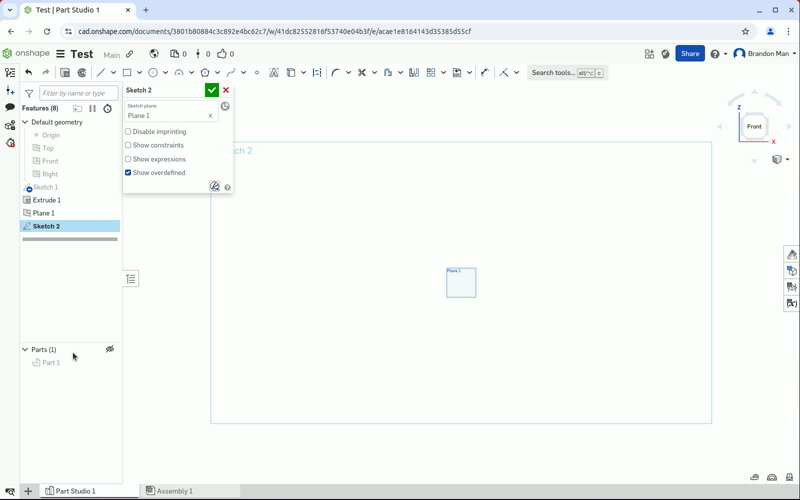
key(l)
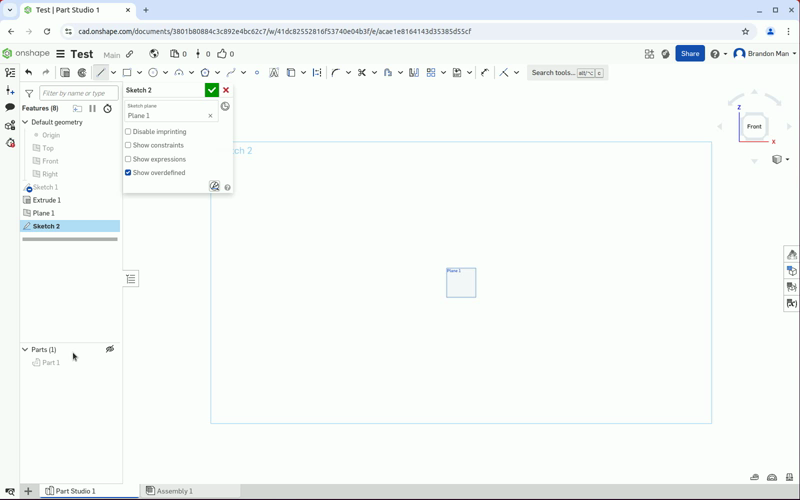
key_down(shift)
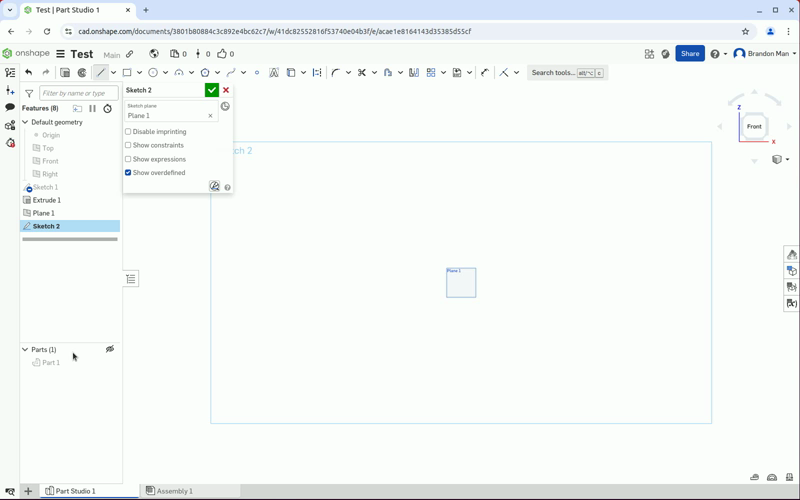
mouse_move(411, 332)
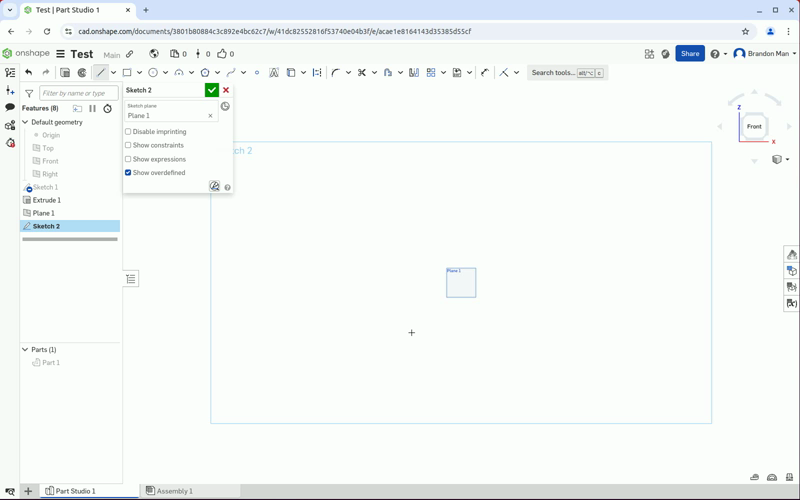
click(411, 332)
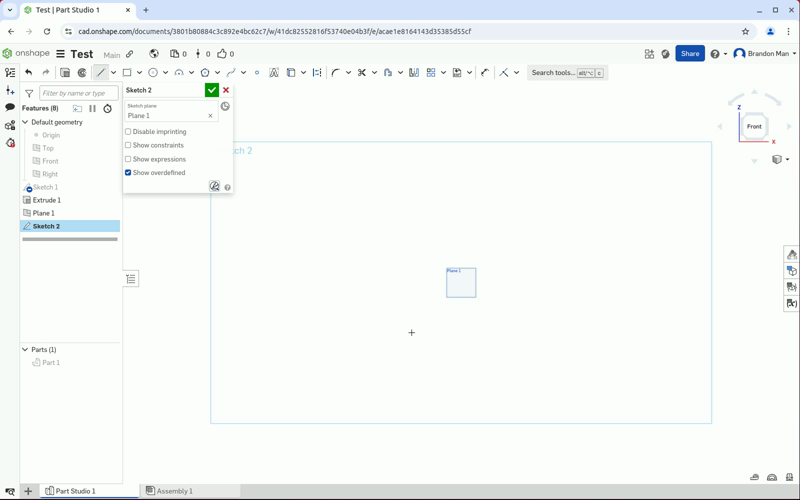
key_up(shift)
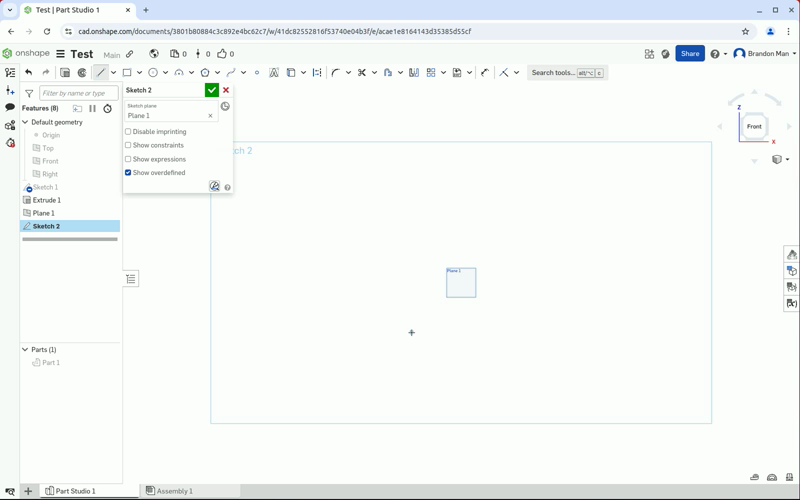
key_down(shift)
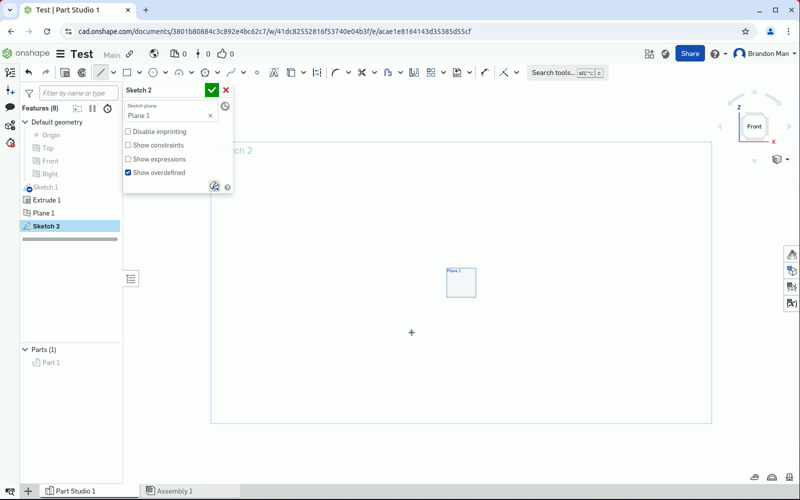
mouse_move(510, 332)
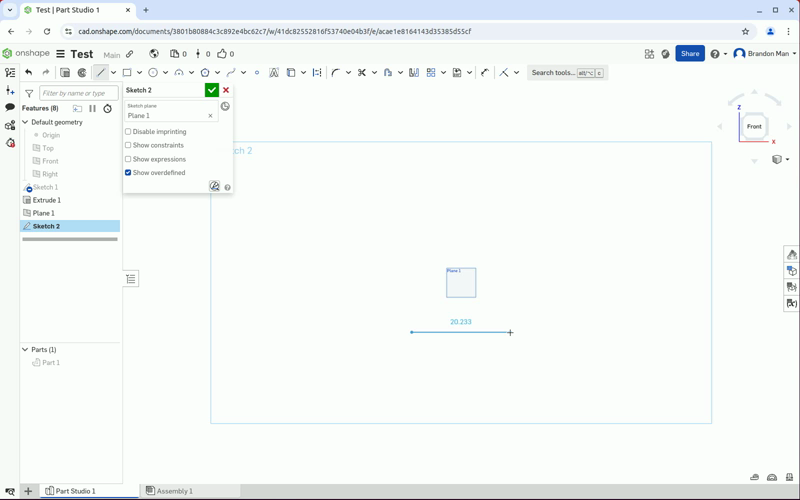
click(510, 332)
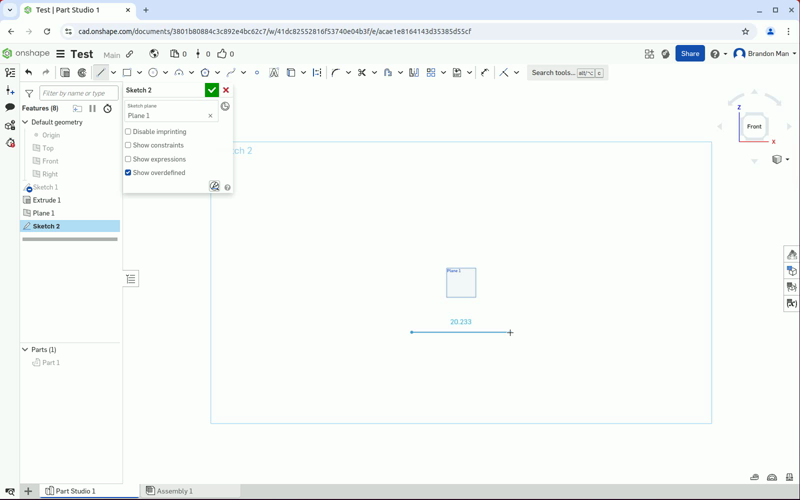
key_up(shift)
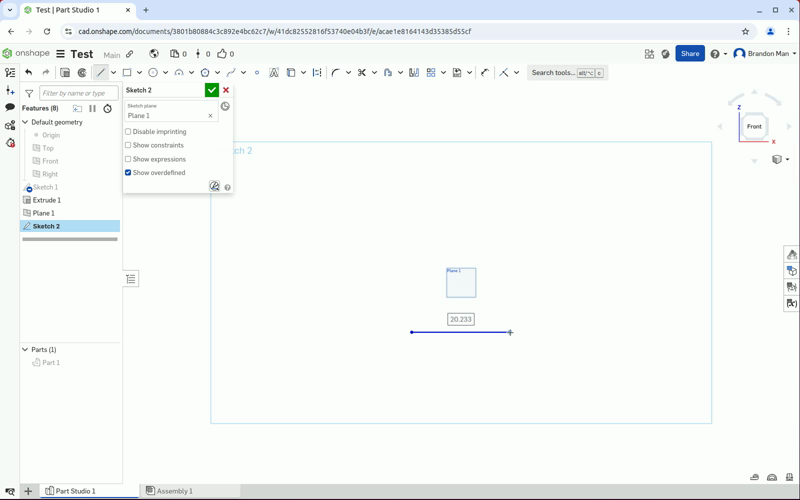
key_down(shift)
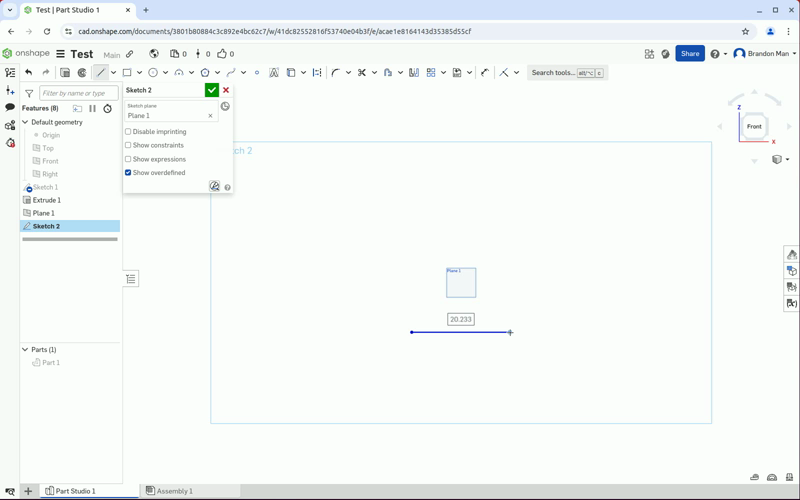
mouse_move(510, 233)
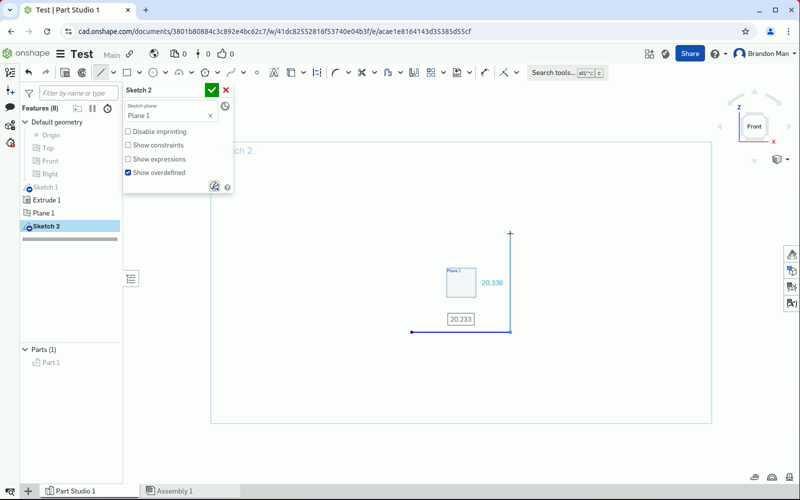
click(510, 233)
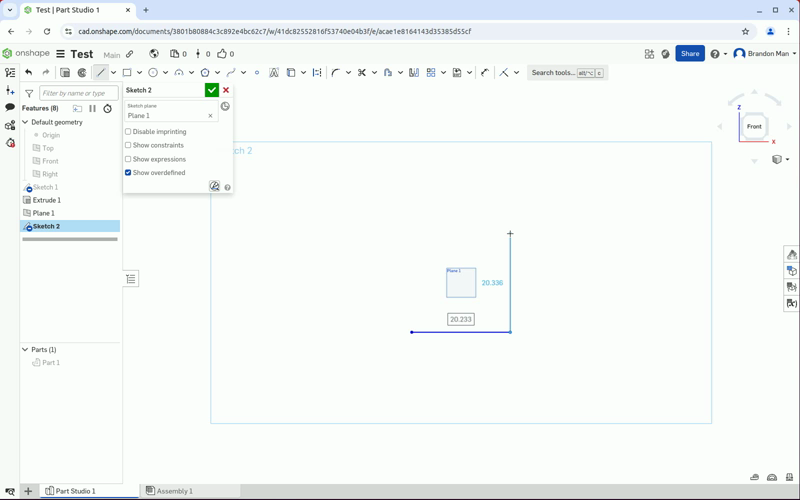
key_up(shift)
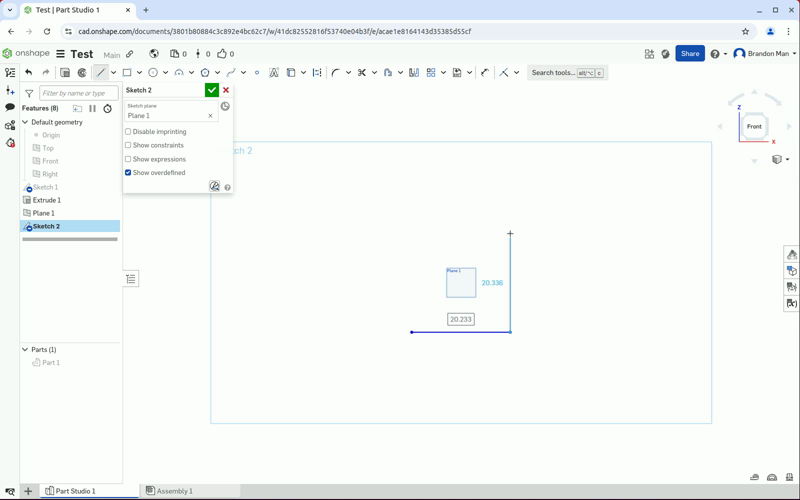
key_down(shift)
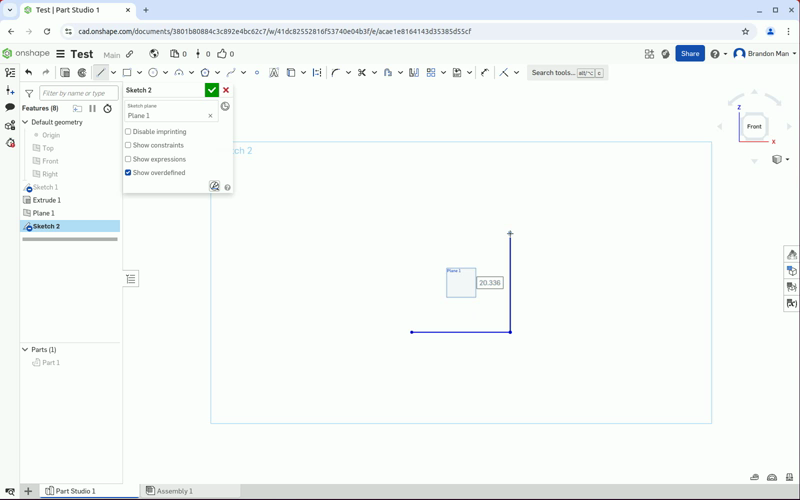
mouse_move(411, 233)
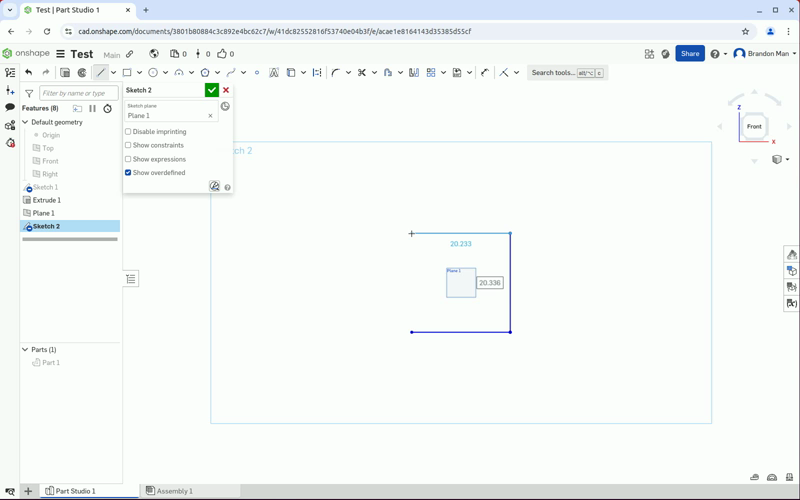
click(411, 233)
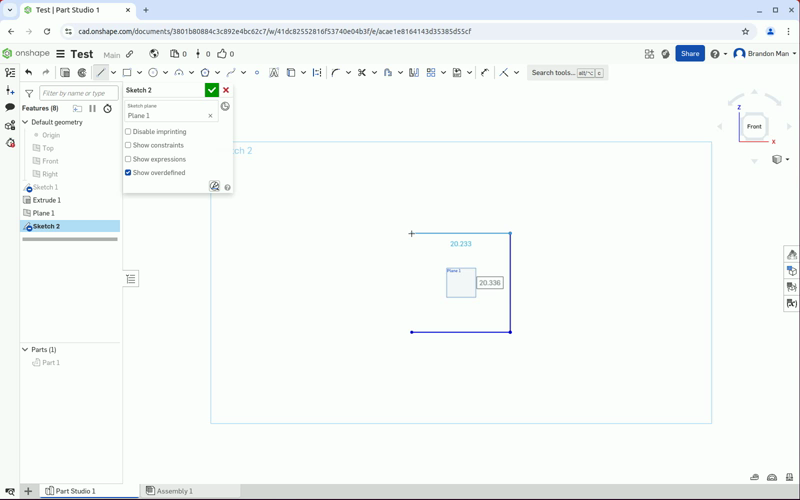
key_up(shift)
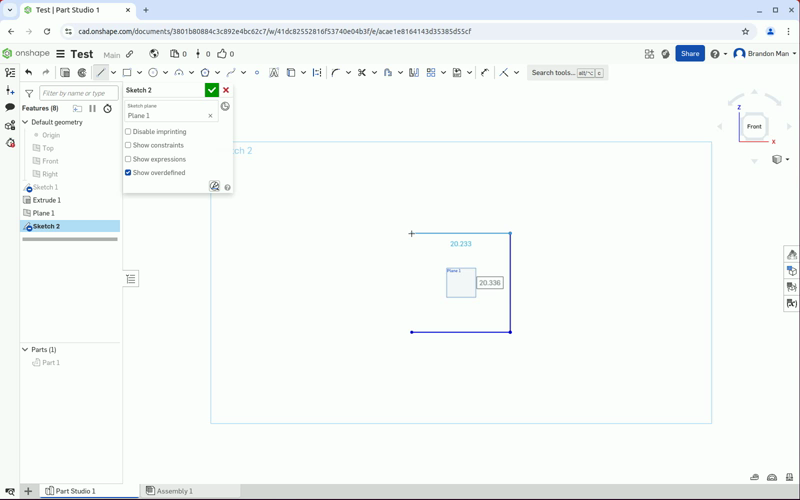
key_down(shift)
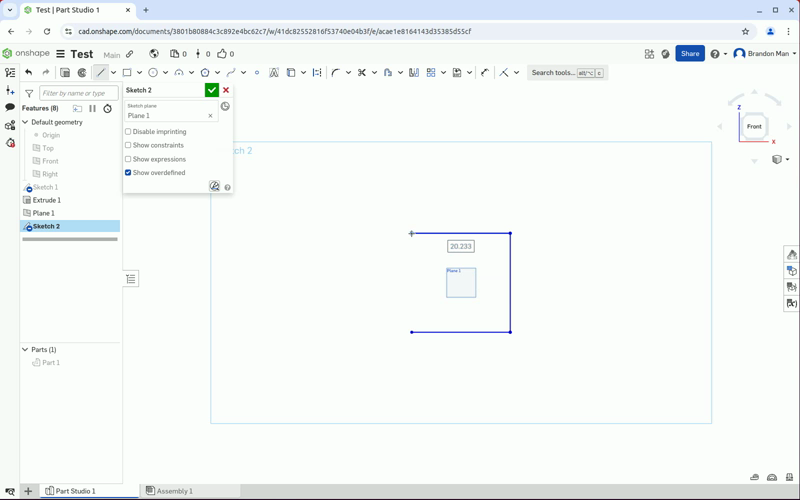
mouse_move(411, 332)
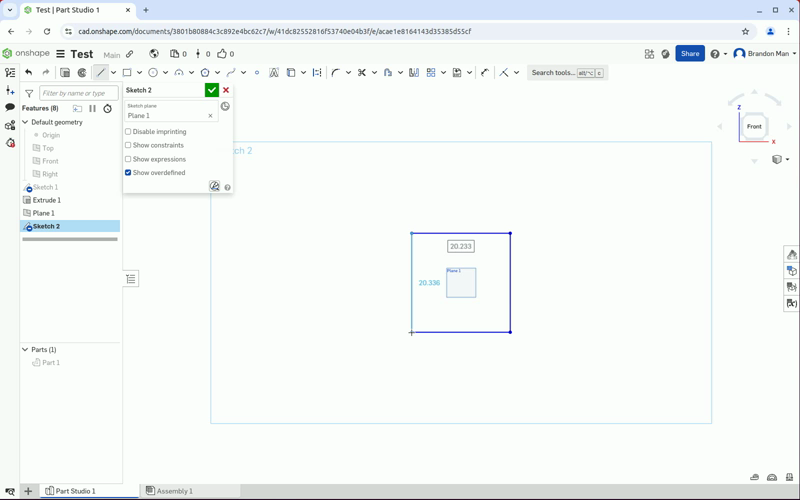
key_up(shift)
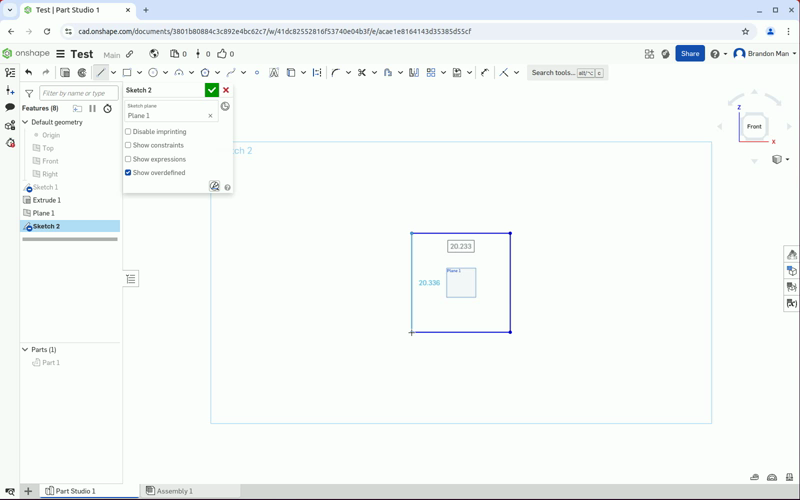
click(411, 332)
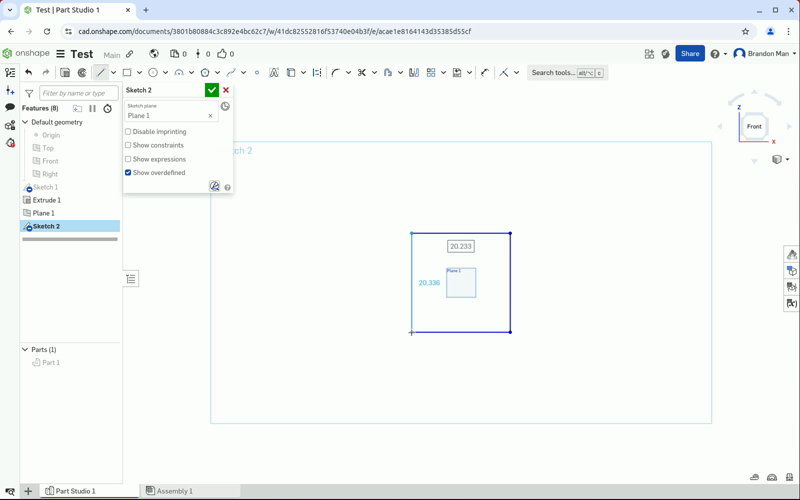
key(esc)
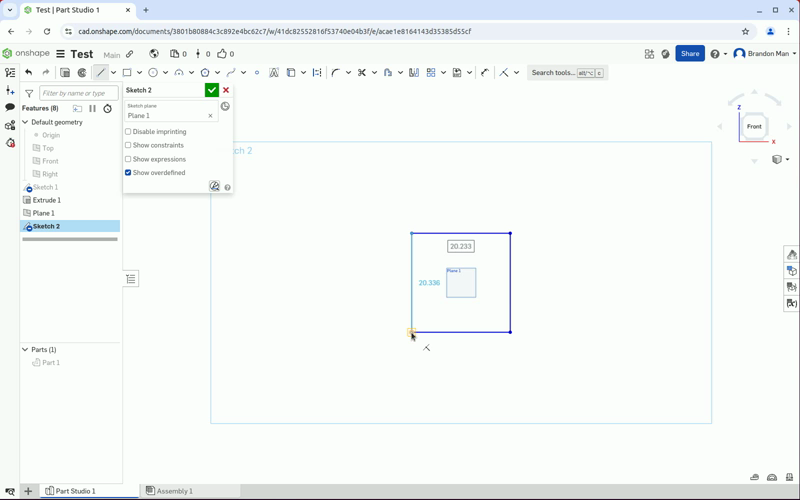
mouse_move(429, 277)
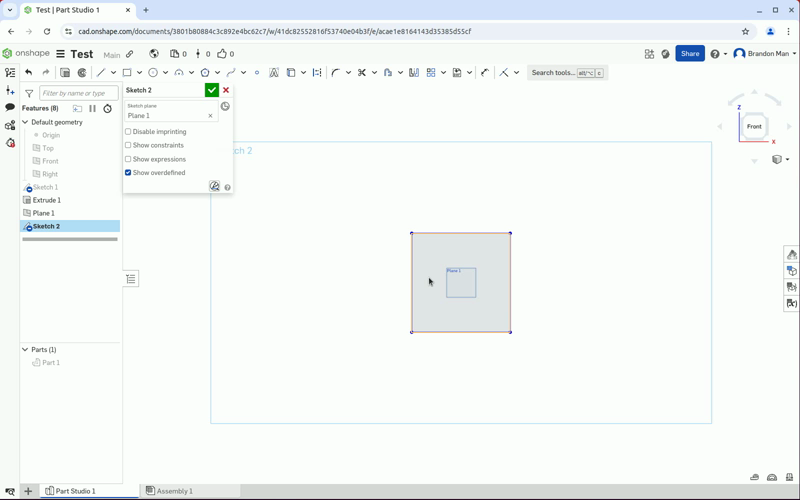
click(429, 277)
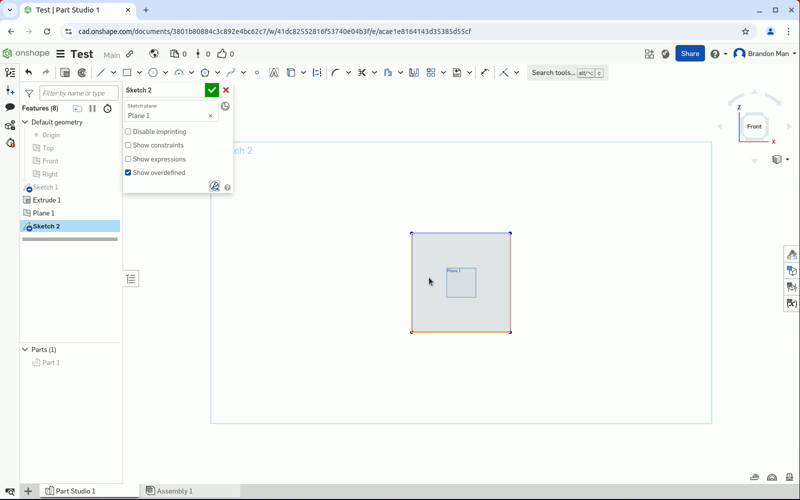
mouse_move(73, 352)
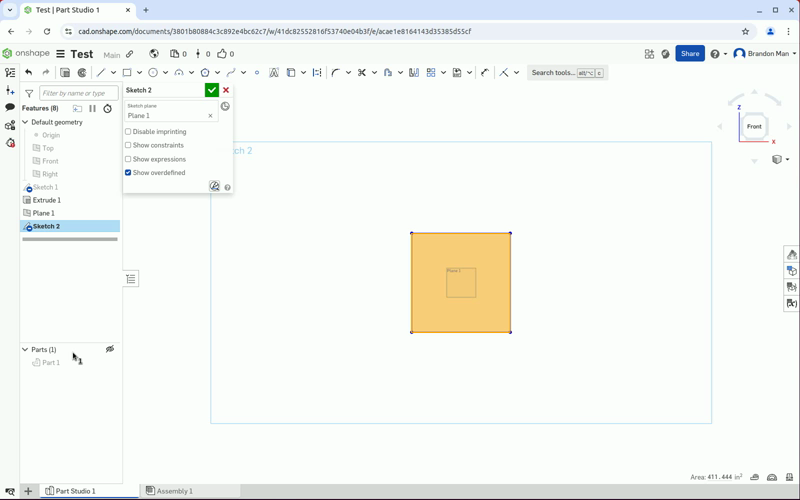
key(shift+y)
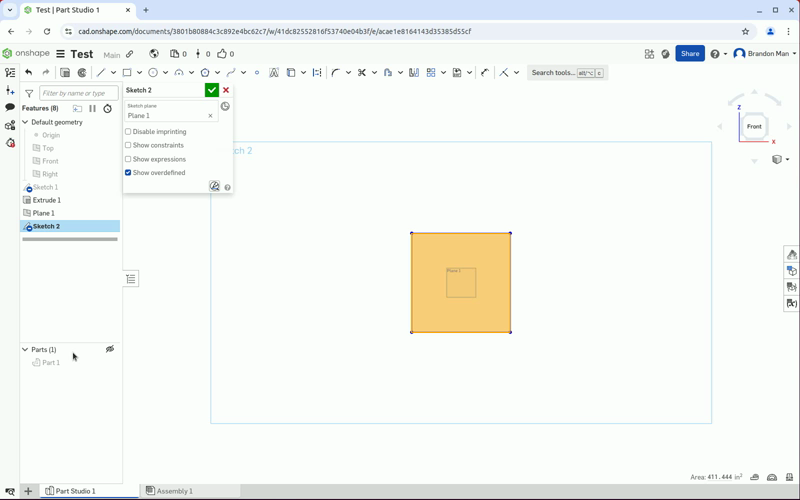
key(shift+e)
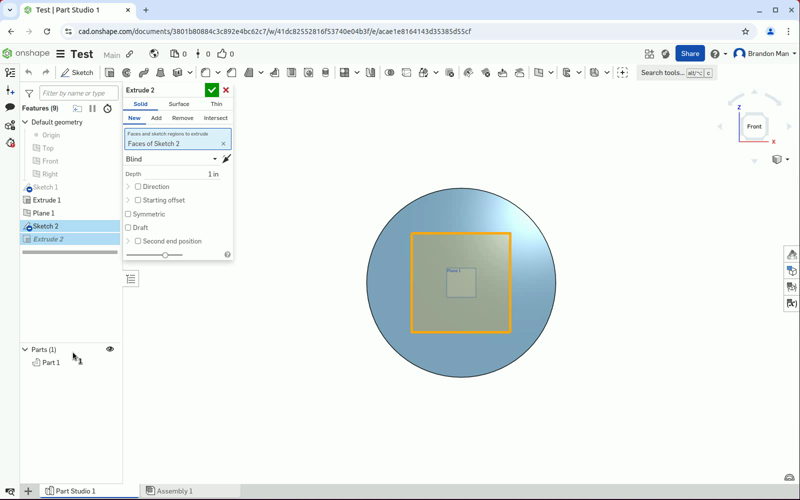
mouse_move(143, 106)
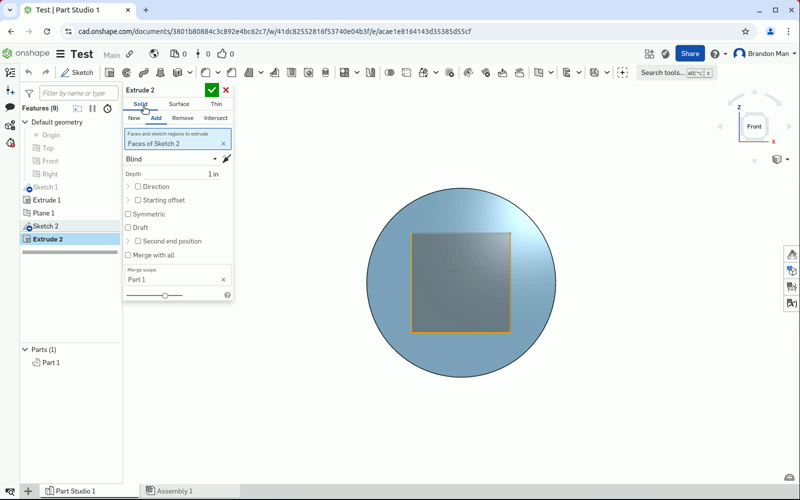
click(143, 106)
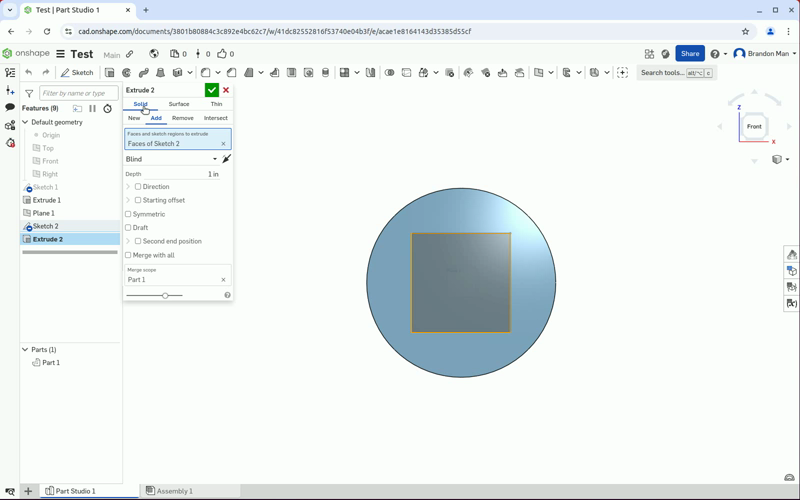
mouse_move(186, 120)
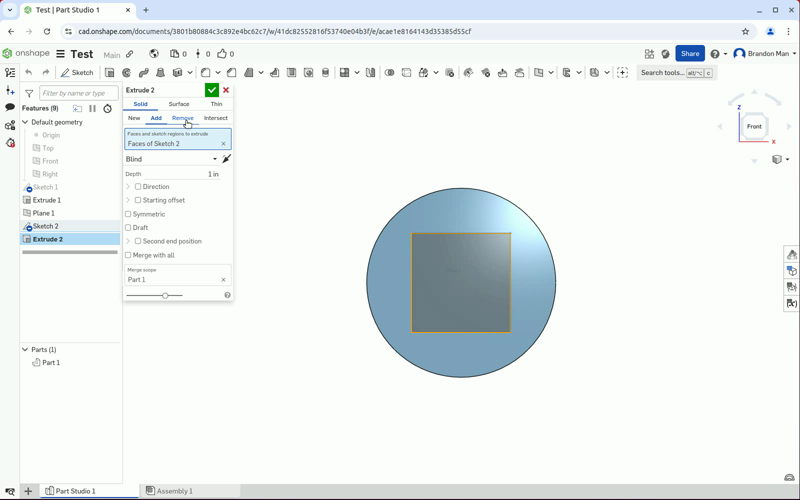
click(186, 120)
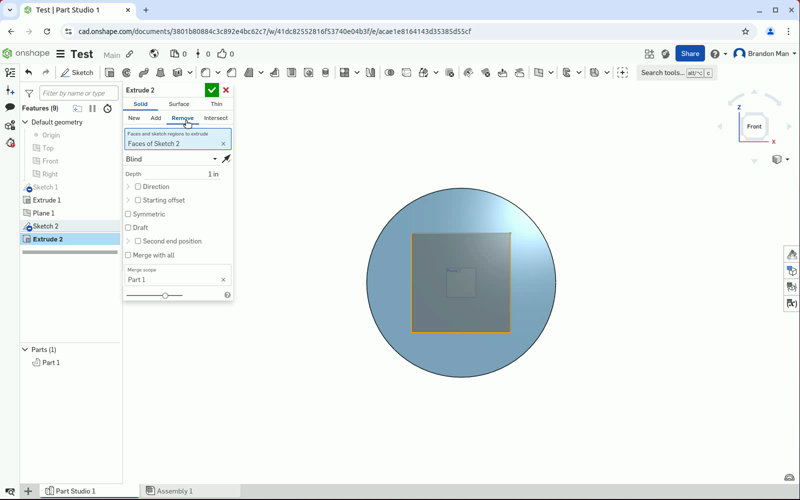
key(tab, 4)
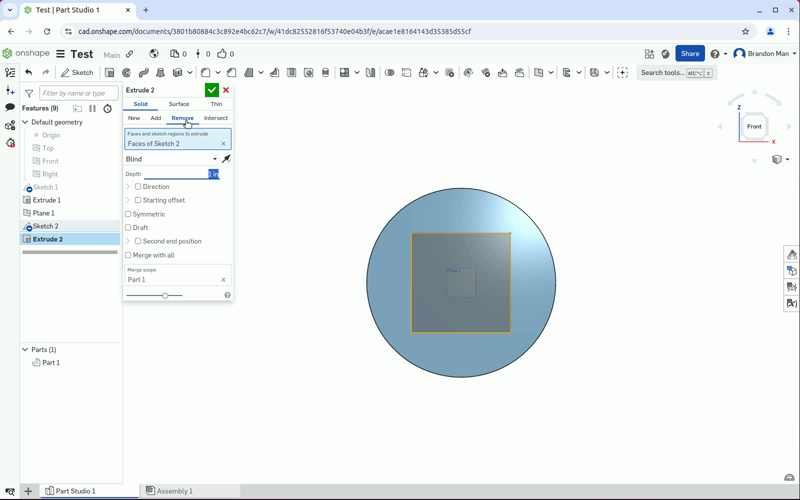
text(16.85)
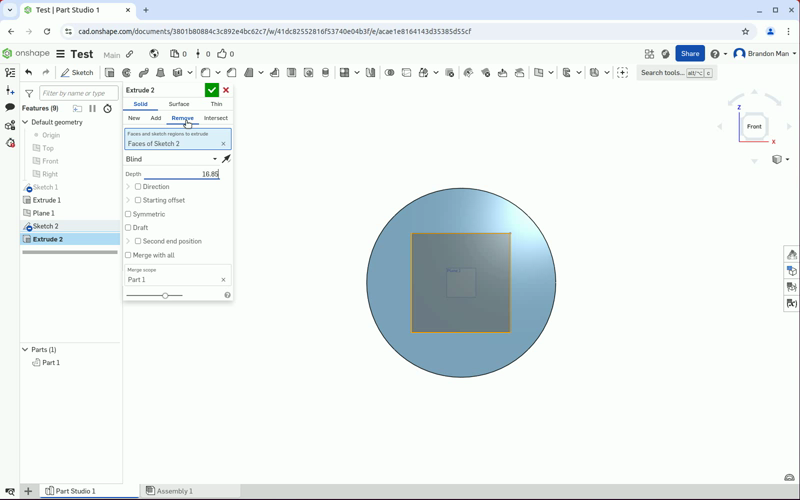
key(tab, 6)
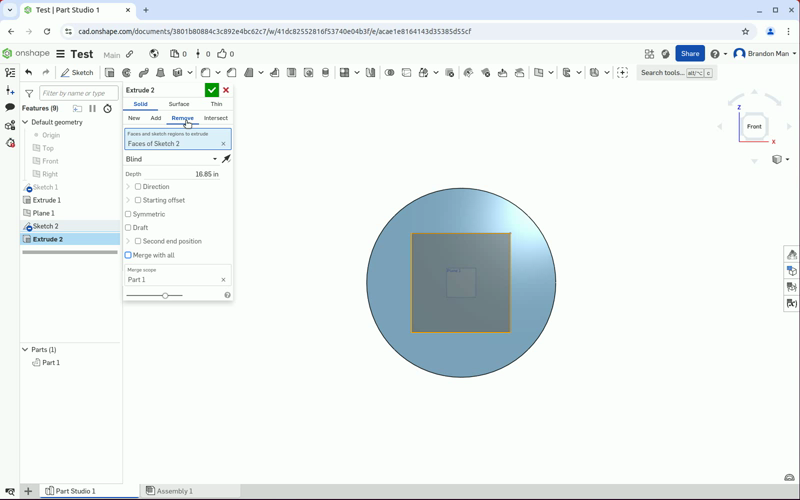
key(space)
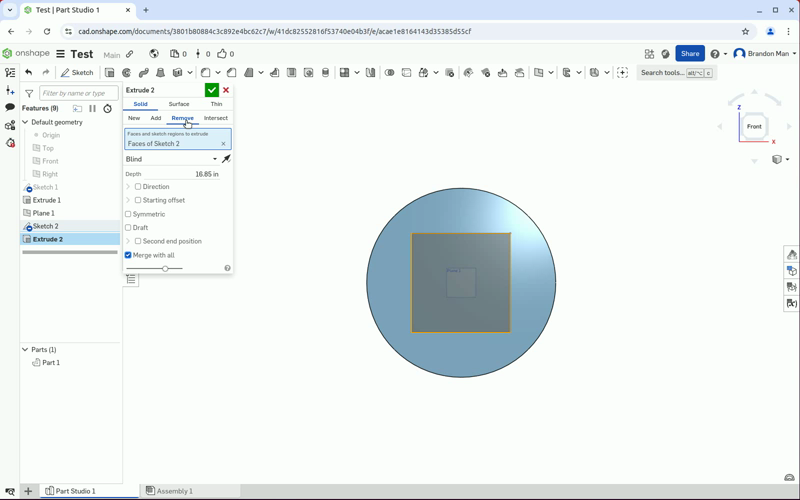
key(enter)
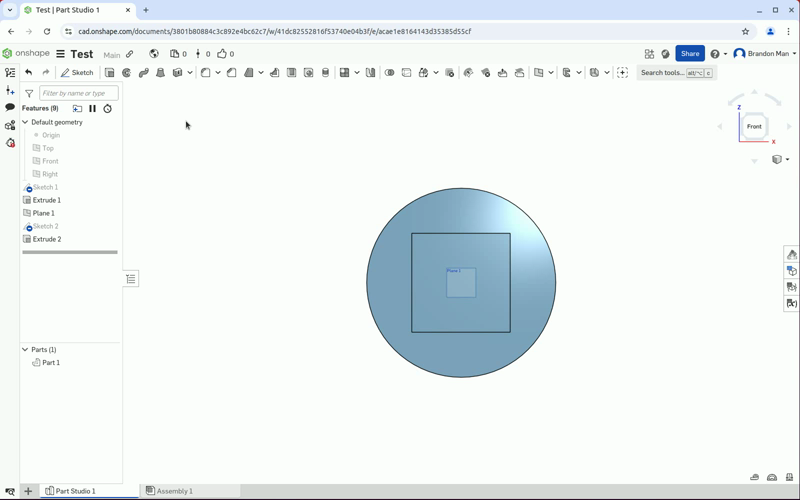
key(shift+h)
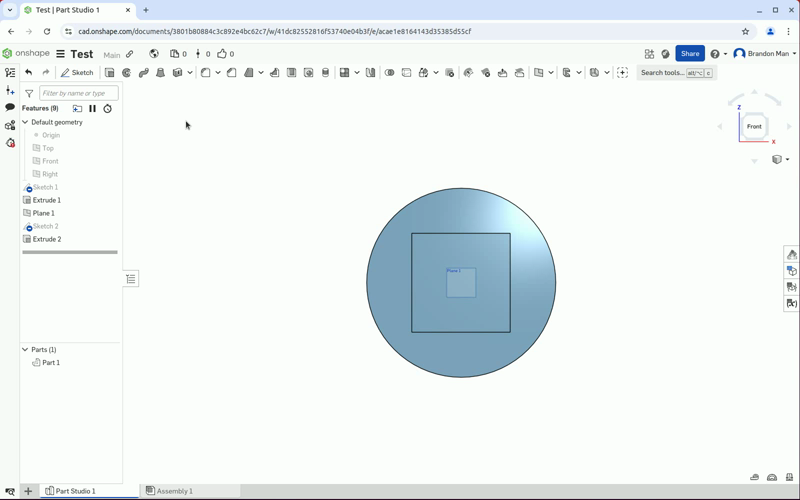
key(shift+h)
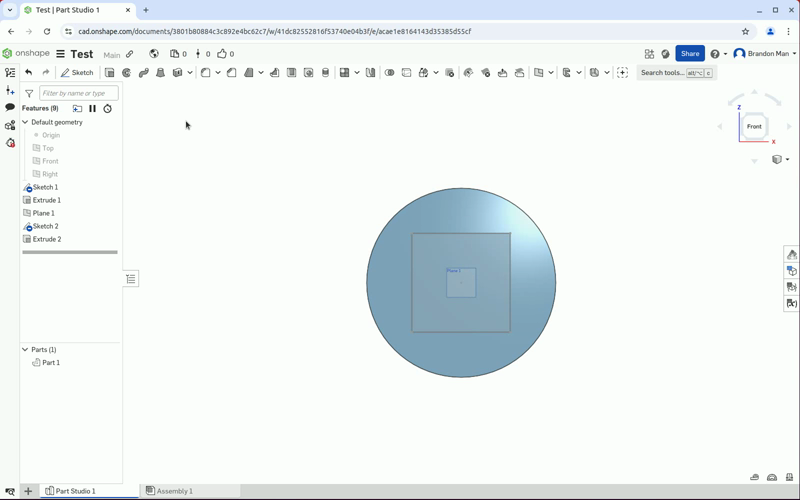
key(shift+7)
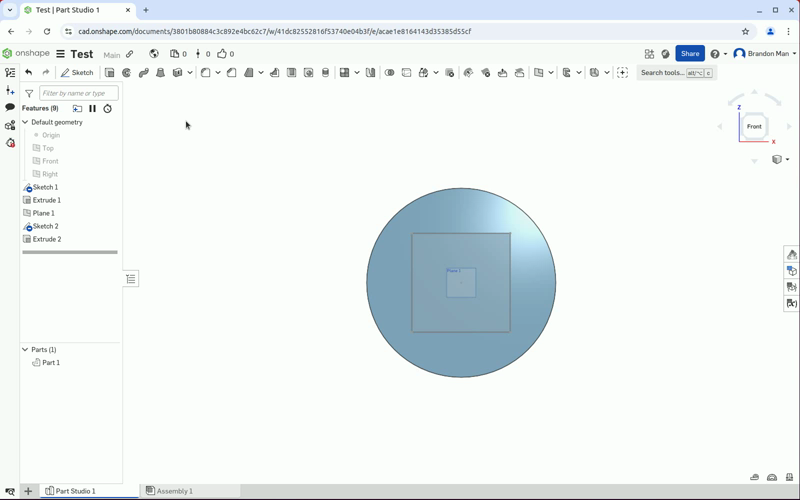
key(left, 2)
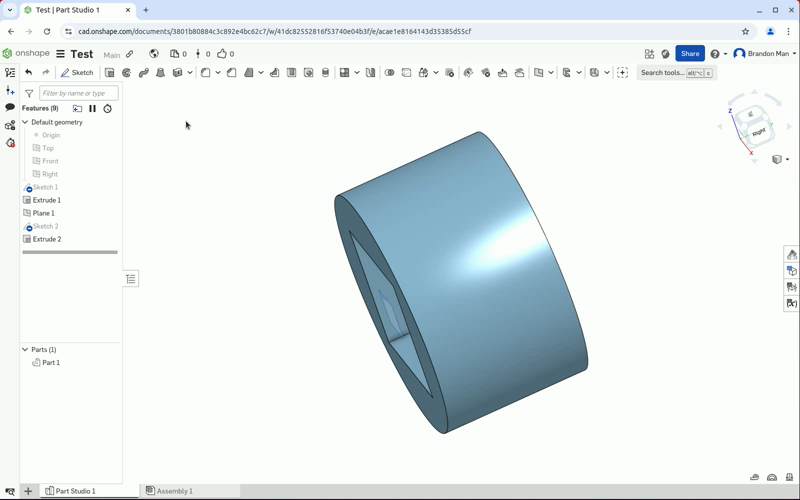
key(down, 2)
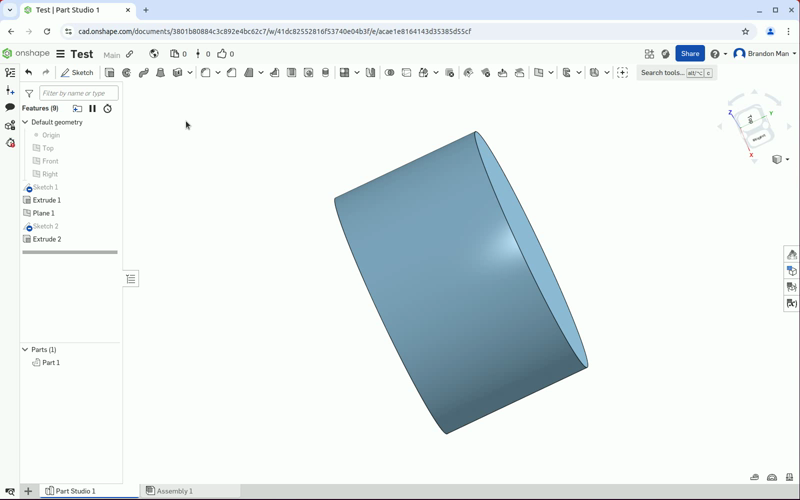
key(up, 2)
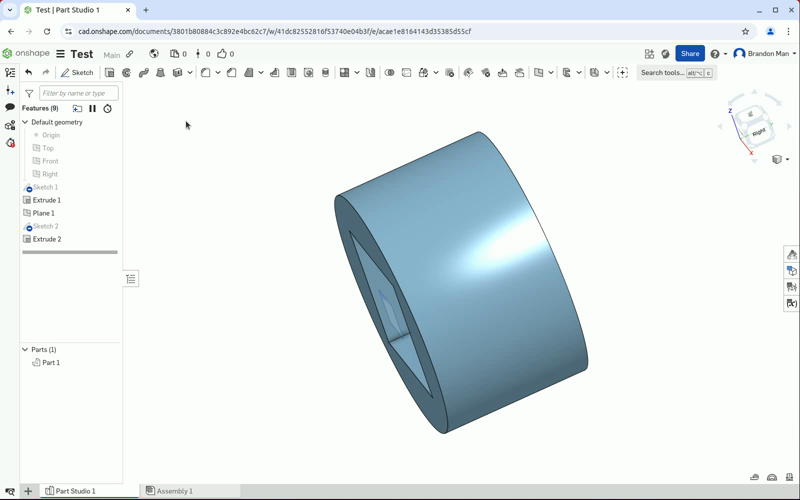
key(right, 2)
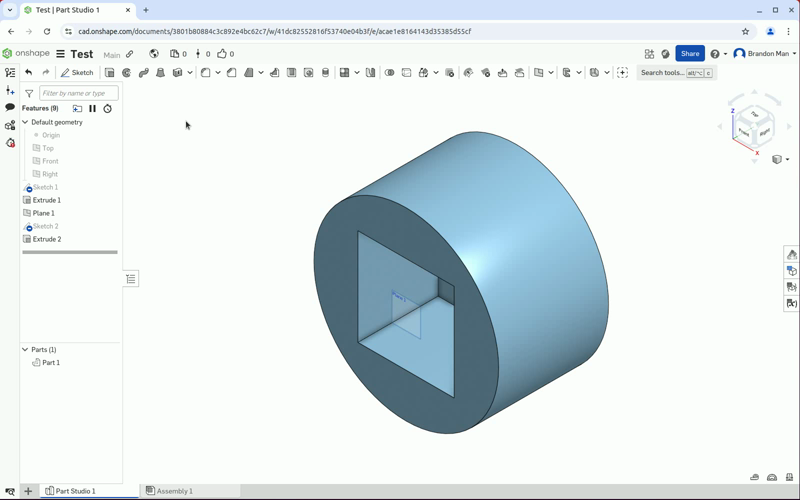
mouse_move(73, 189)
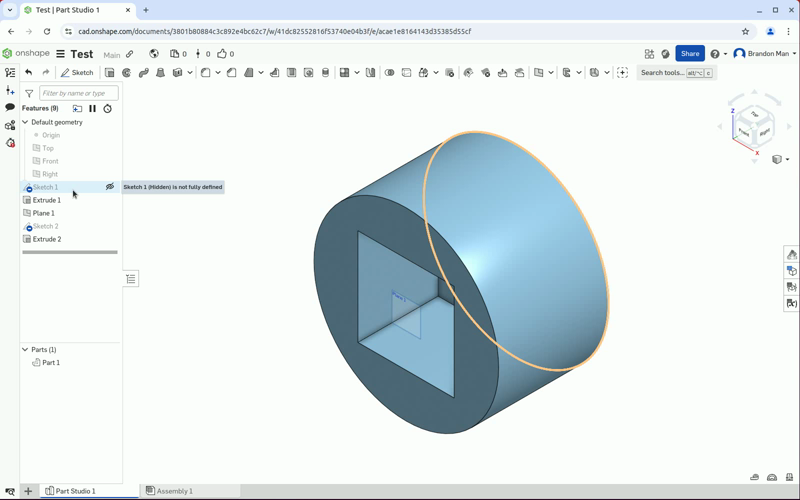
click(73, 189)